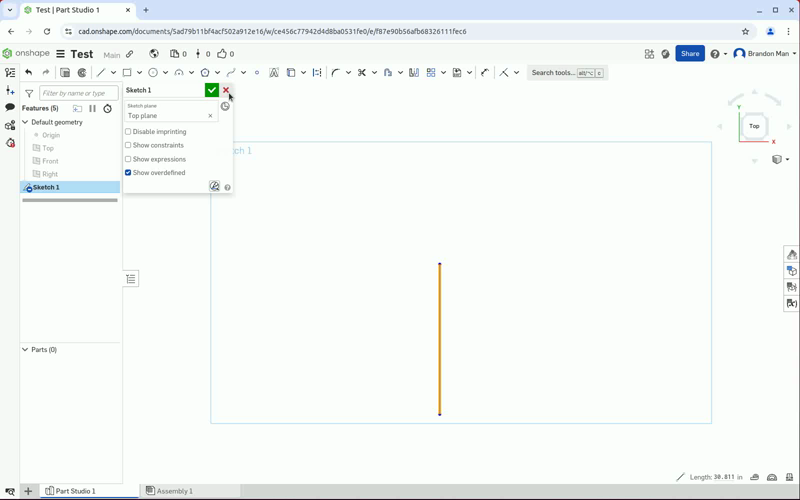
key(shift+h)
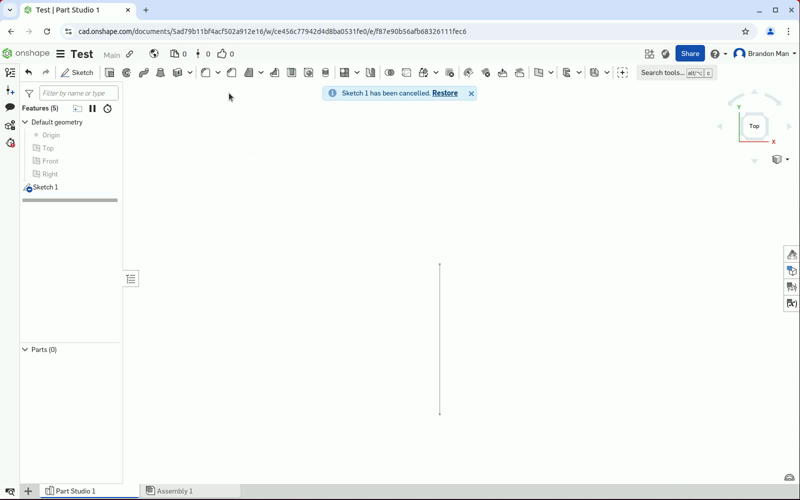
key(shift+s)
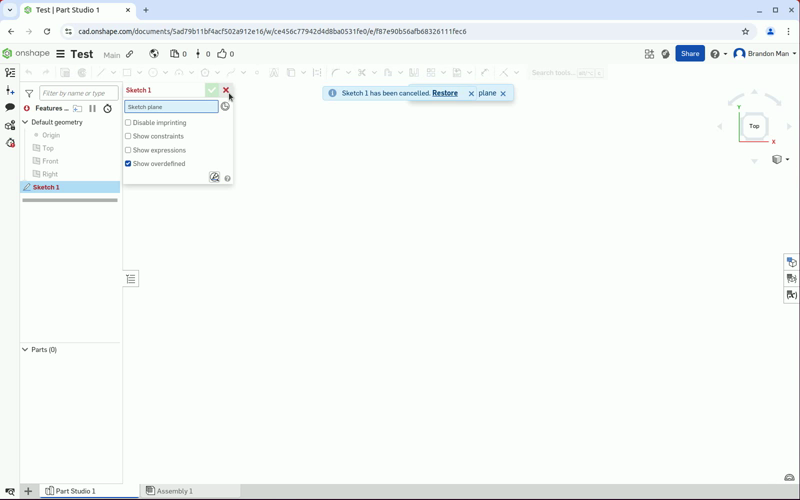
mouse_move(73, 150)
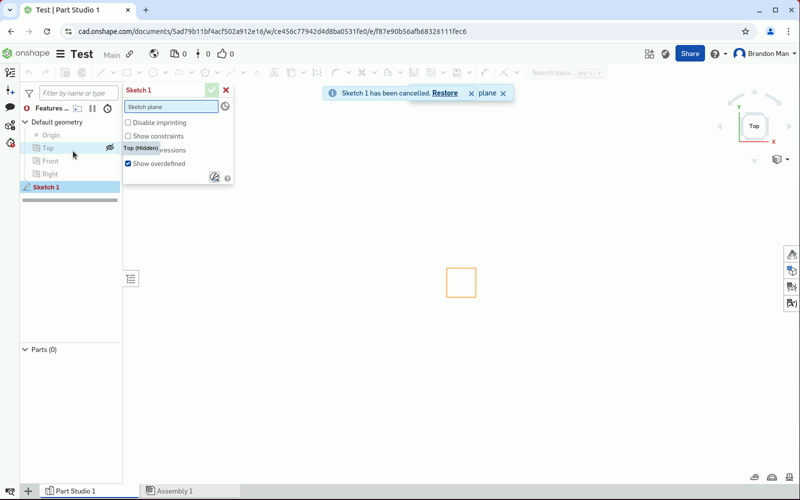
click(73, 150)
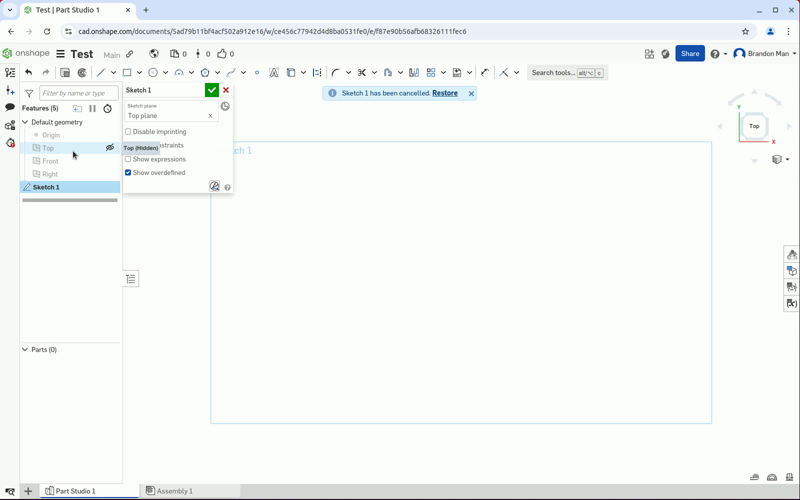
mouse_move(73, 352)
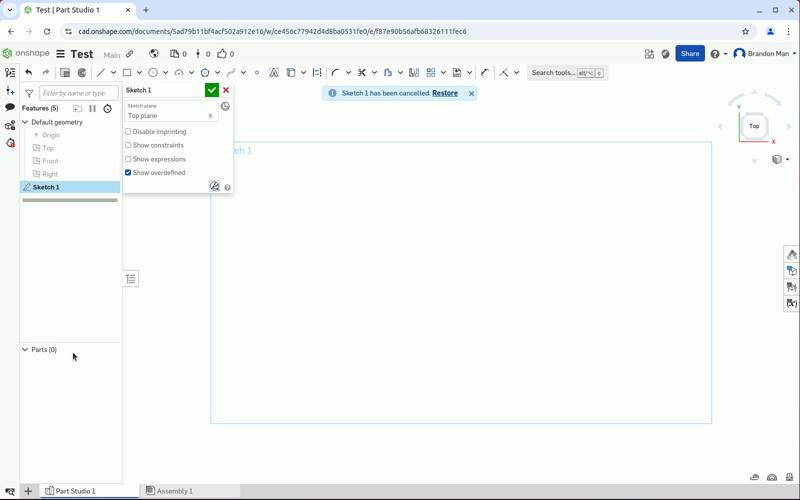
key(y)
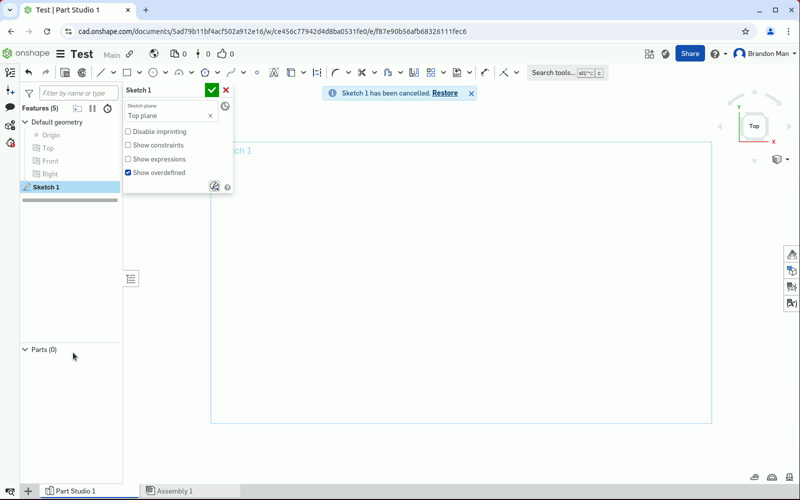
key(c)
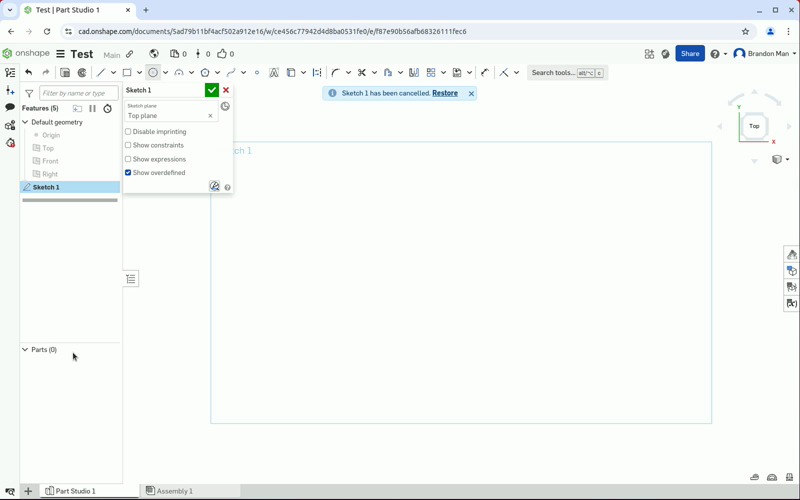
key_down(shift)
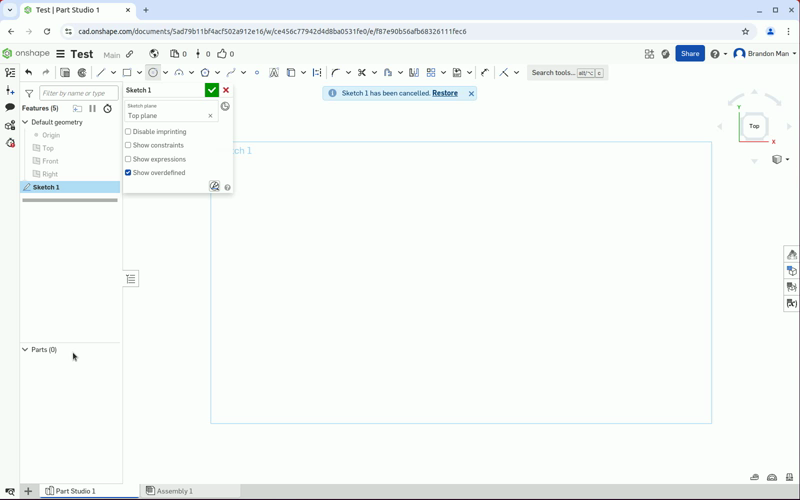
mouse_move(461, 282)
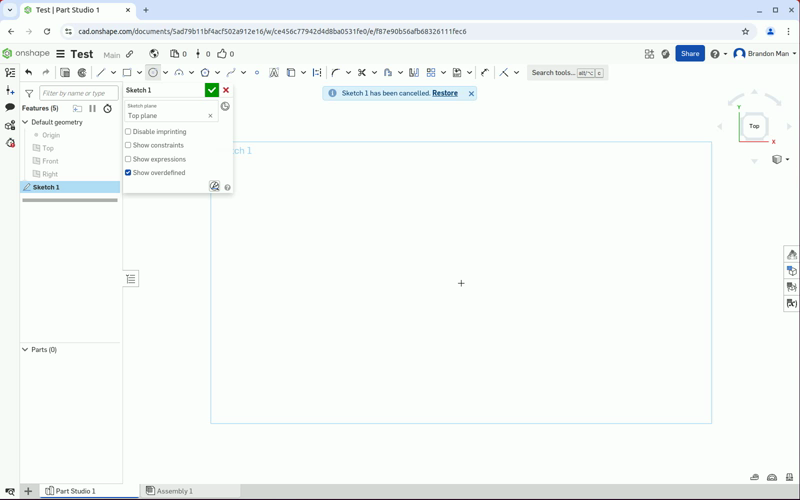
click(461, 282)
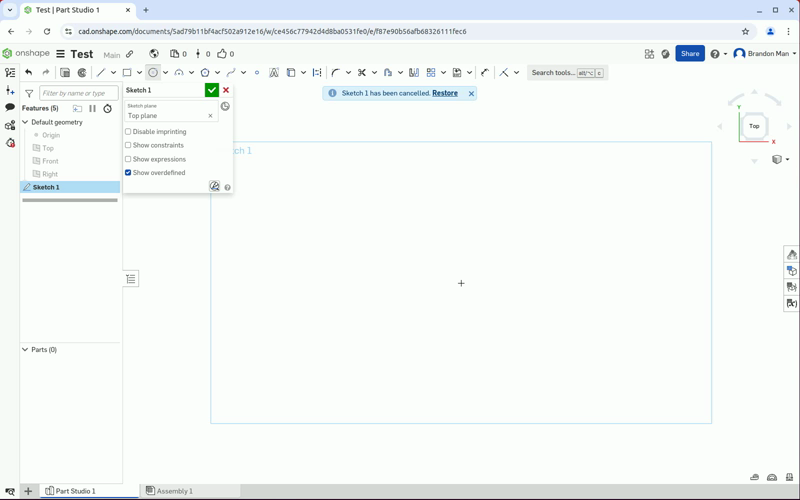
key_up(shift)
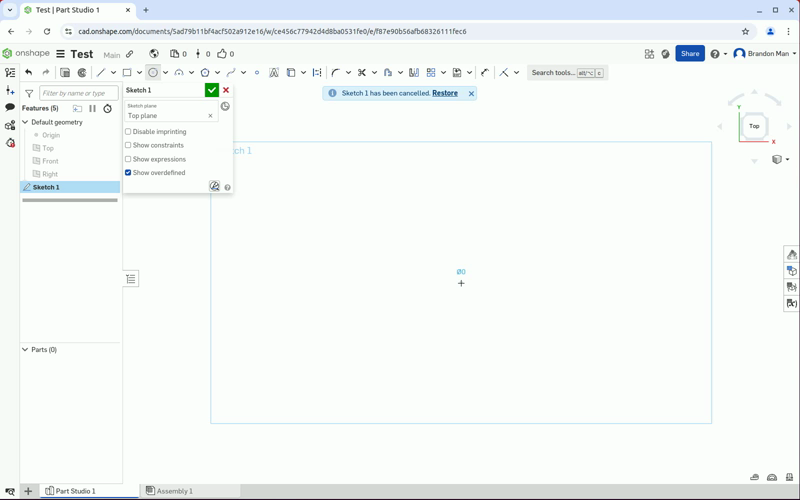
mouse_move(555, 282)
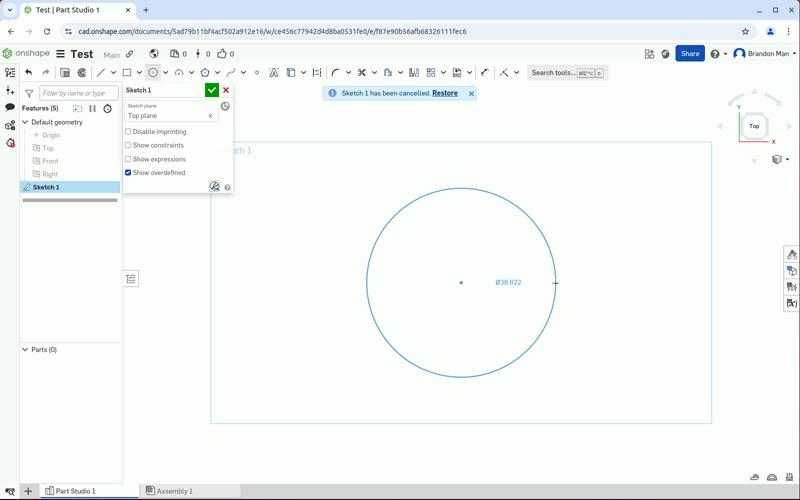
click(555, 282)
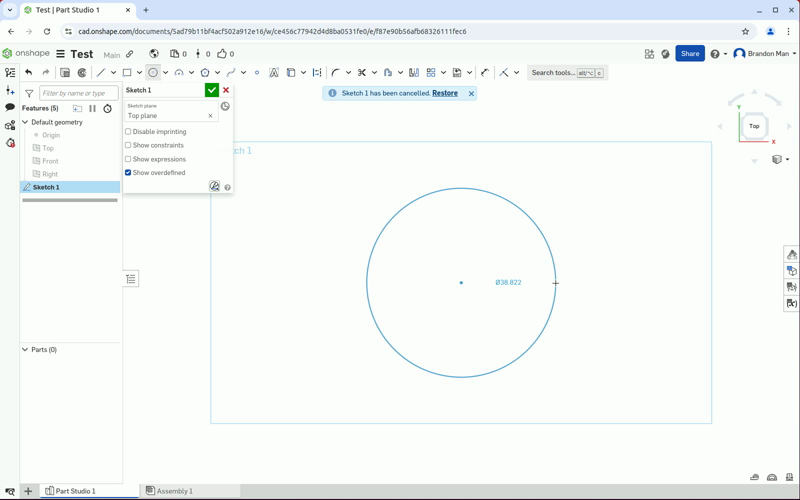
key(esc)
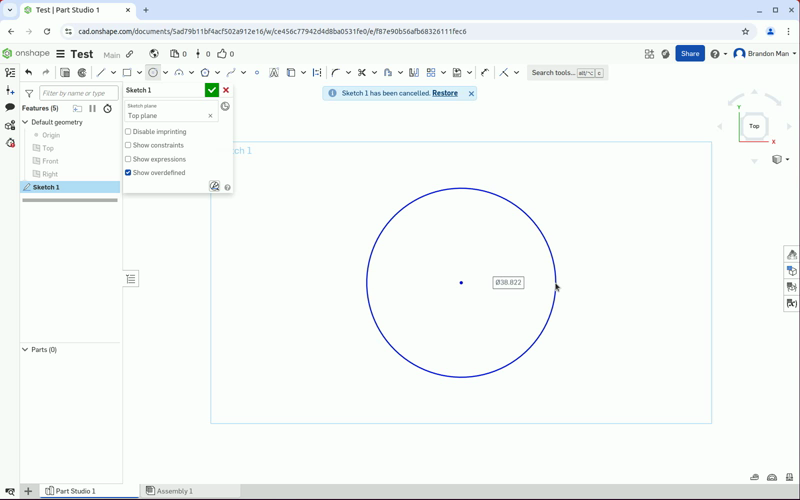
mouse_move(404, 248)
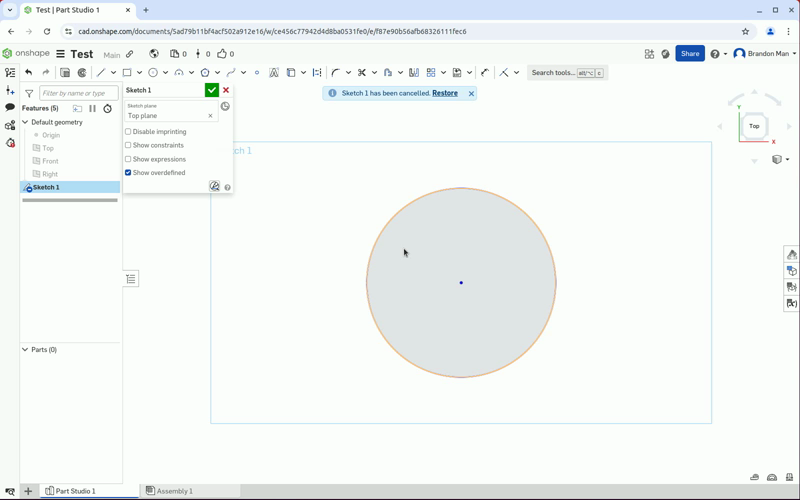
click(404, 248)
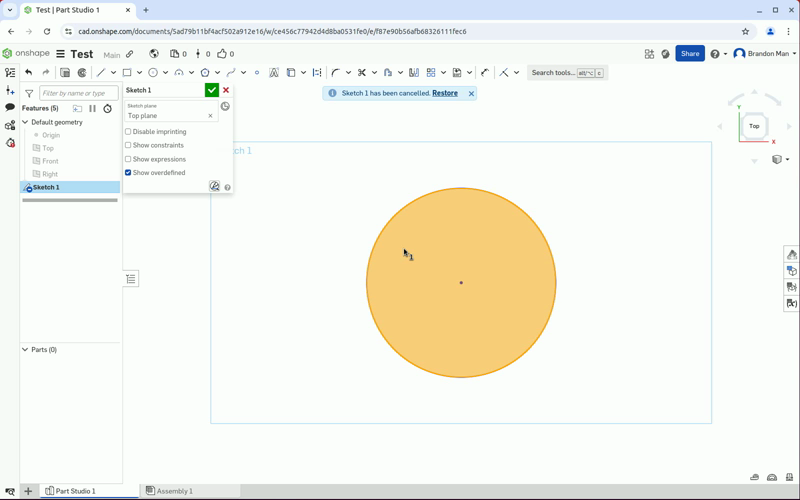
mouse_move(73, 352)
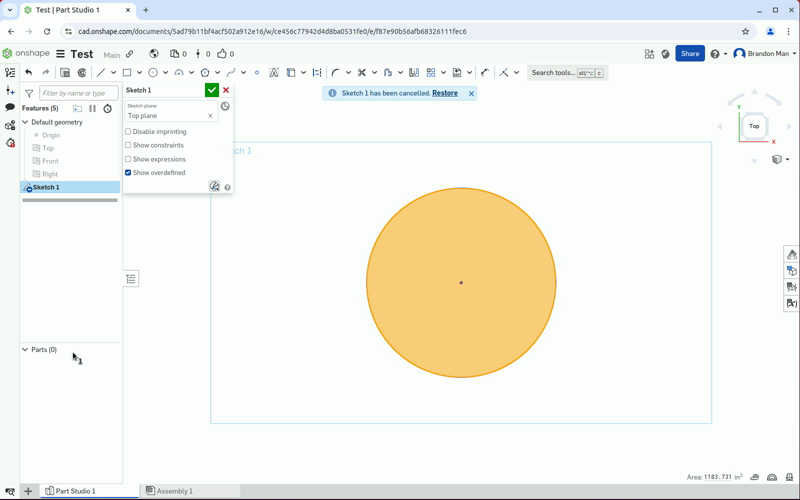
key(shift+y)
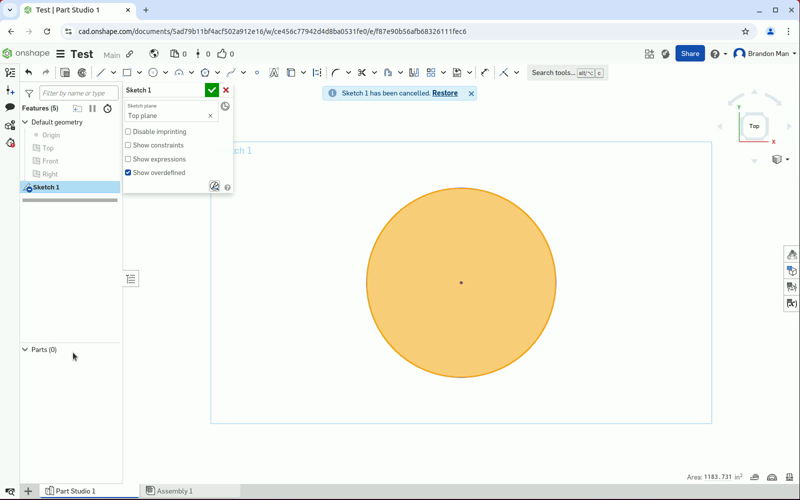
key(shift+e)
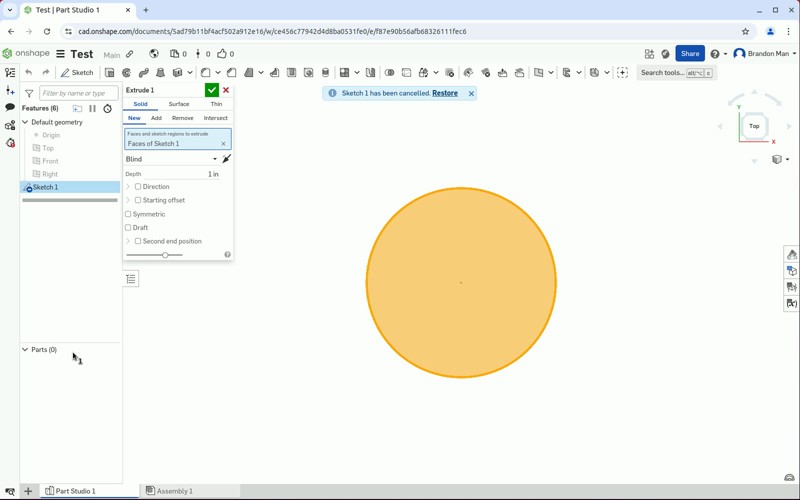
mouse_move(143, 106)
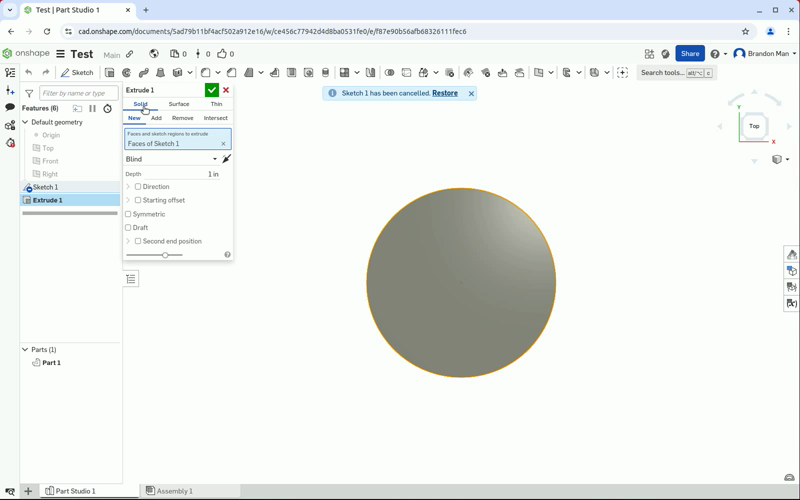
click(143, 106)
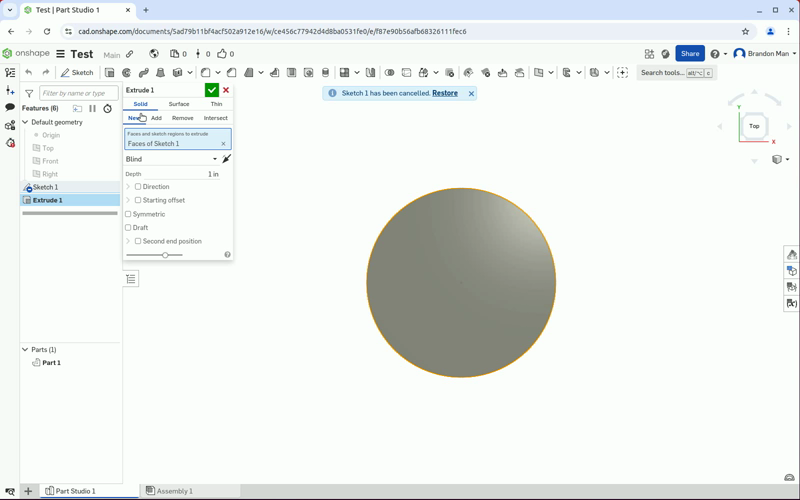
mouse_move(137, 120)
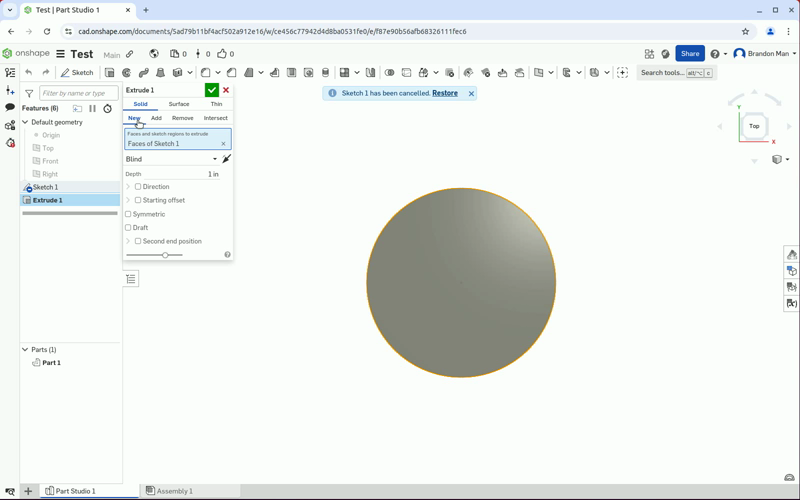
click(137, 120)
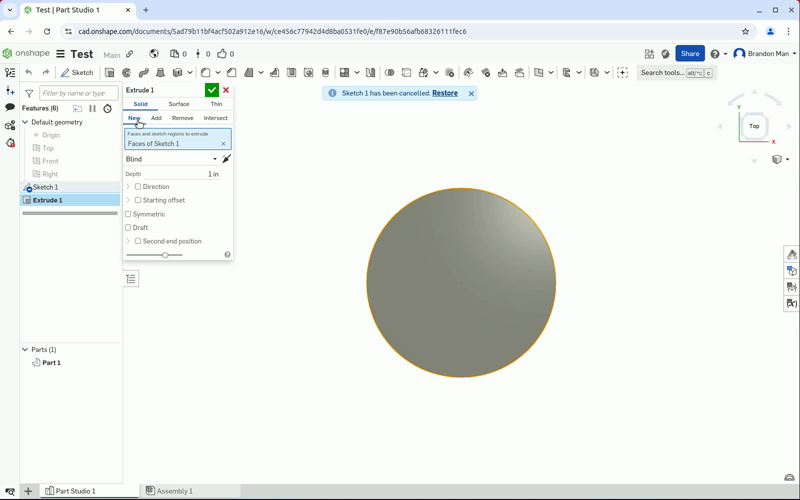
key(tab, 4)
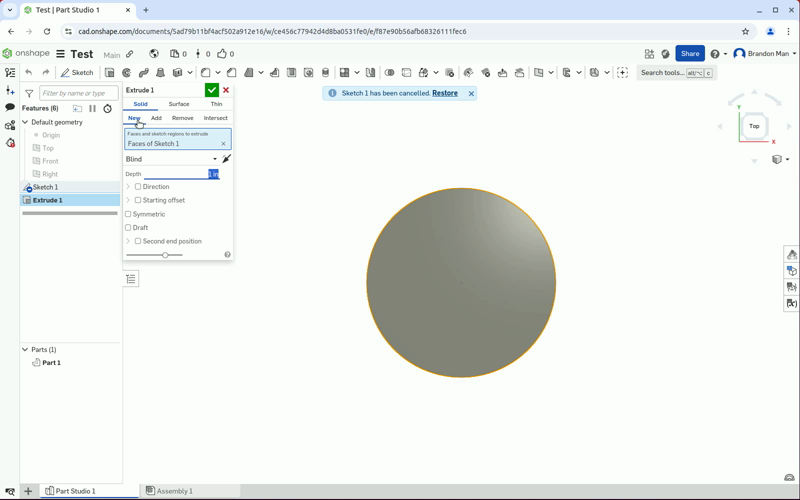
text(11.554)
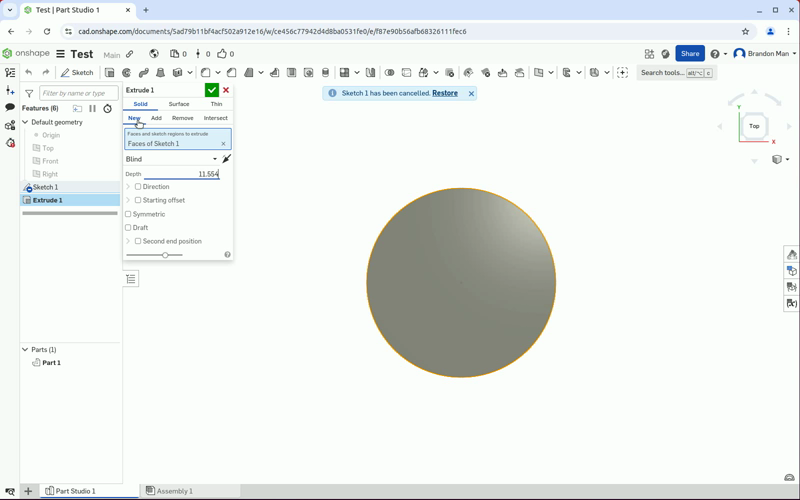
key(enter)
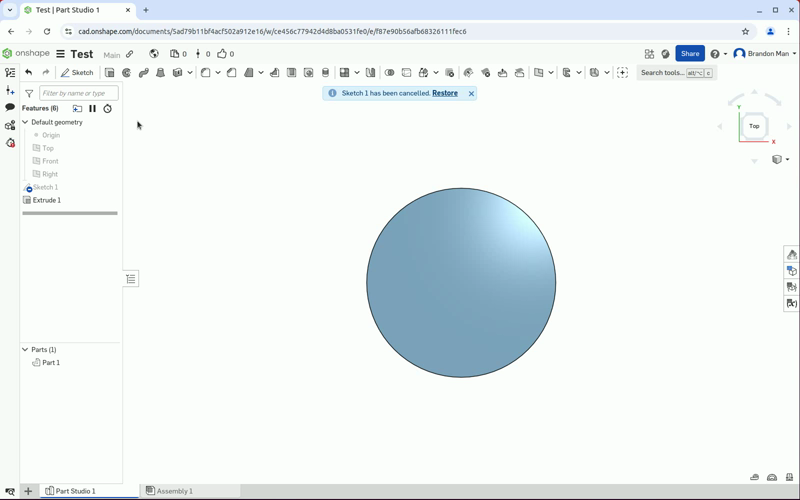
key(shift+h)
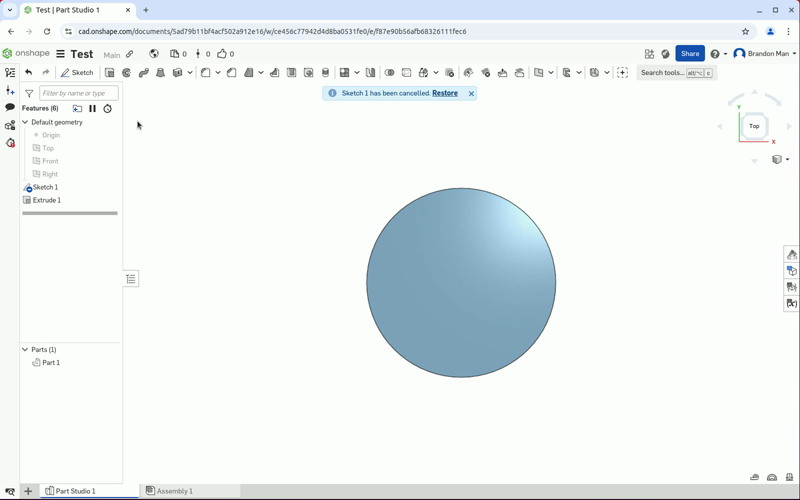
key(shift+h)
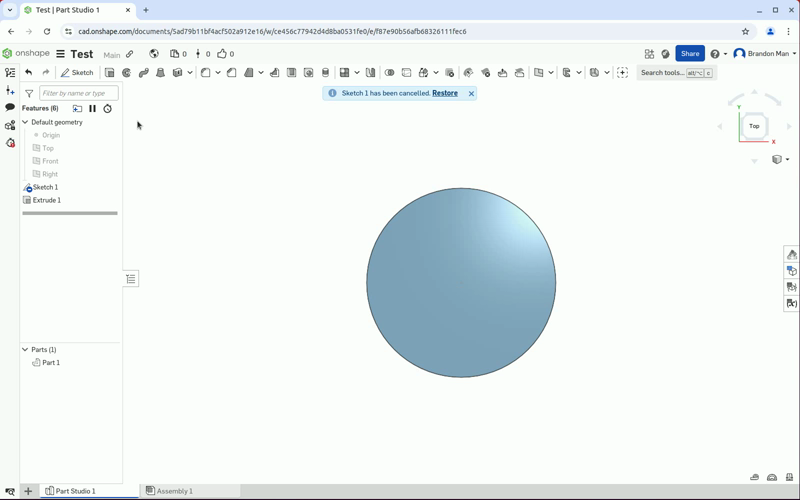
mouse_move(73, 189)
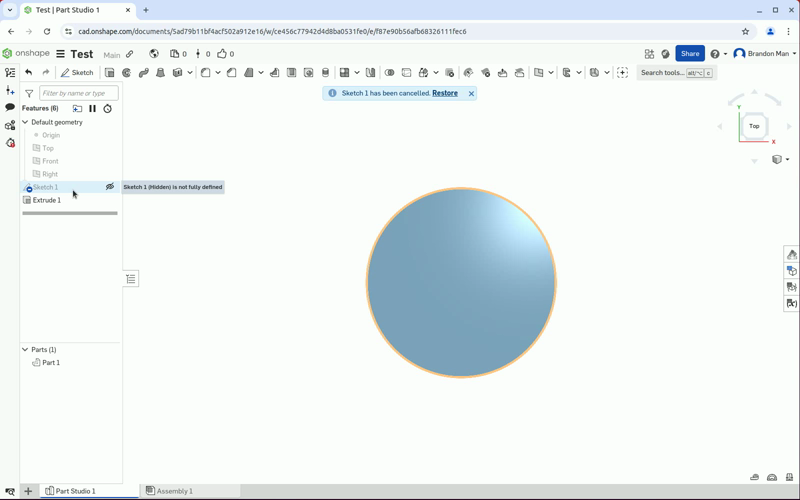
click(73, 189)
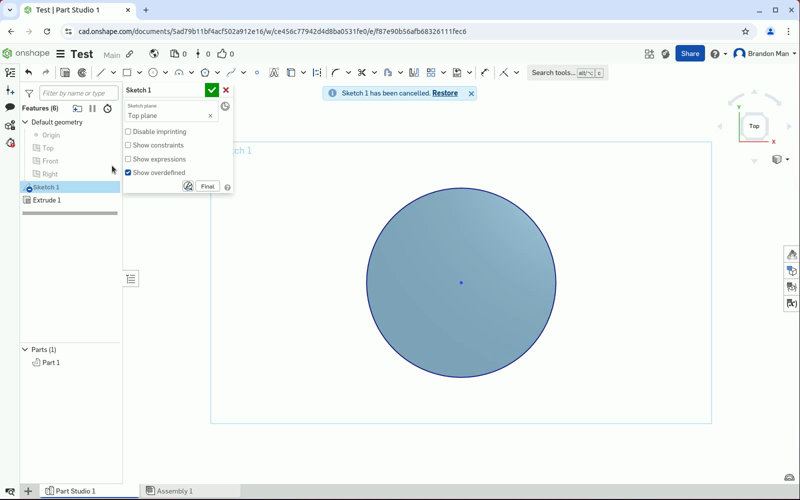
mouse_move(229, 92)
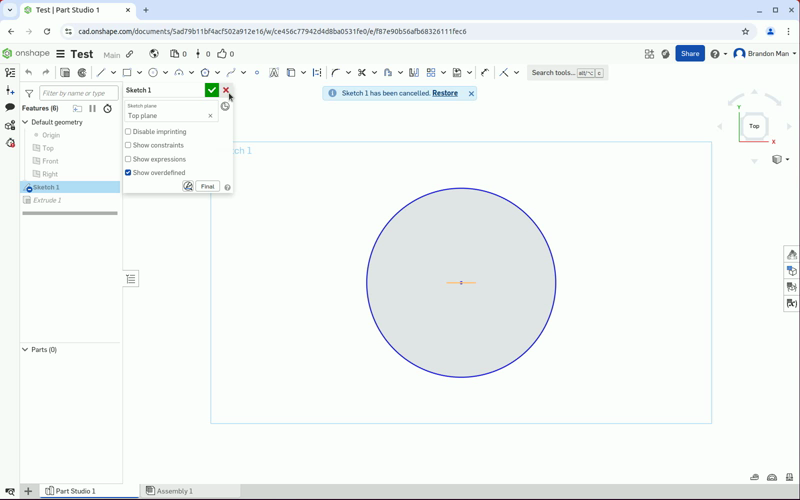
click(229, 92)
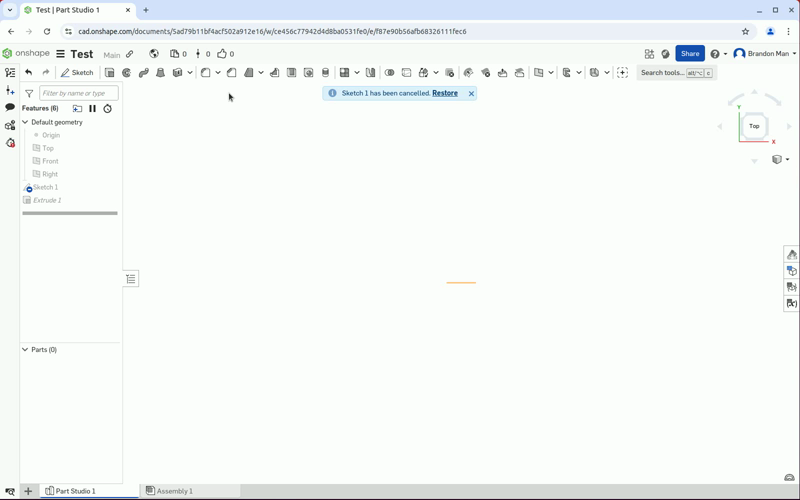
mouse_move(73, 352)
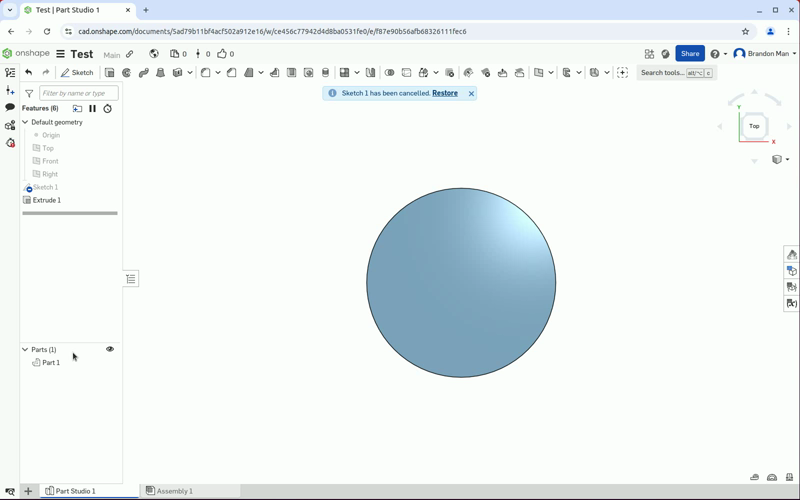
key(y)
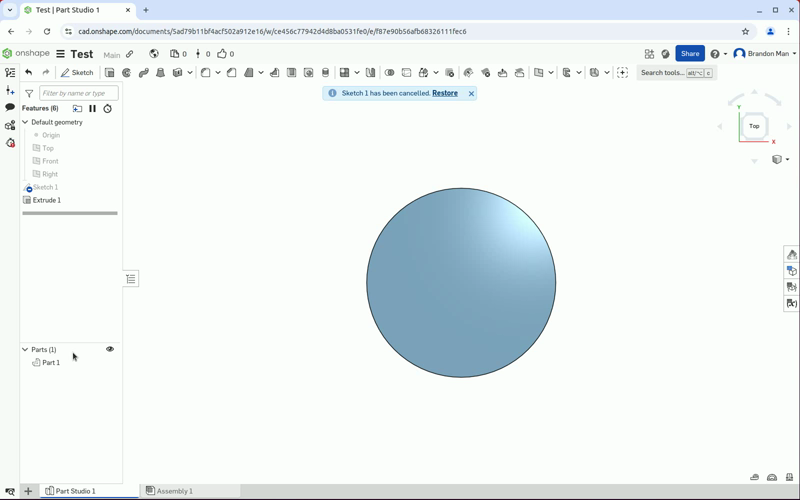
key(shift+p)
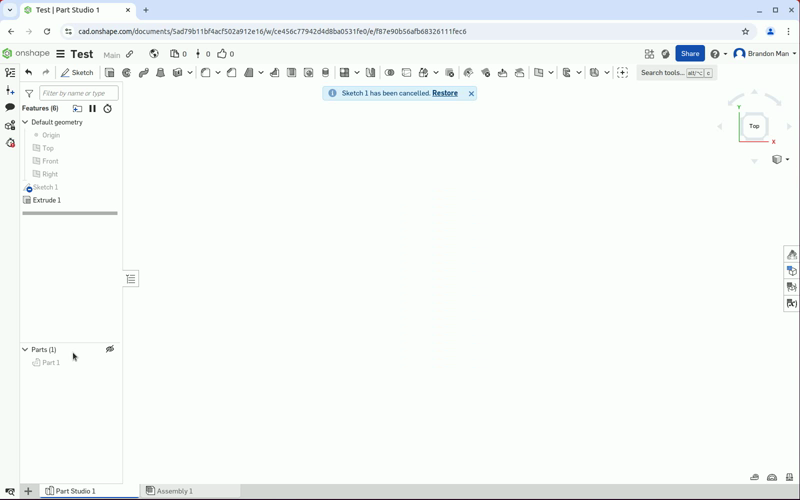
key(space)
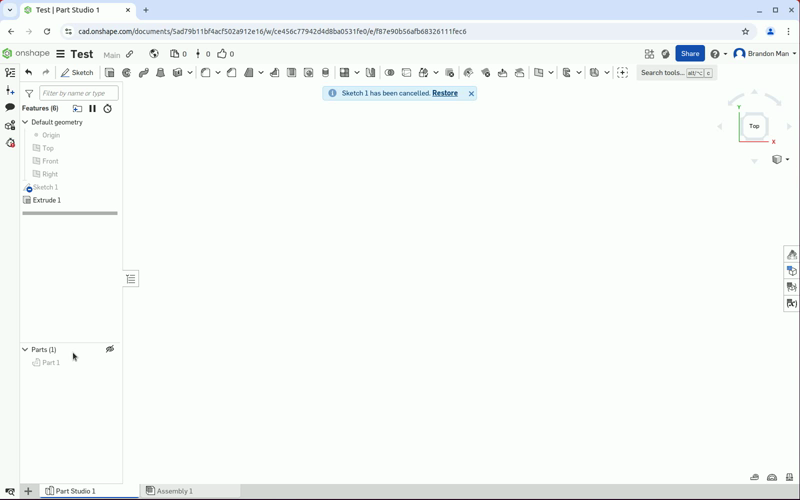
key_down(shift)
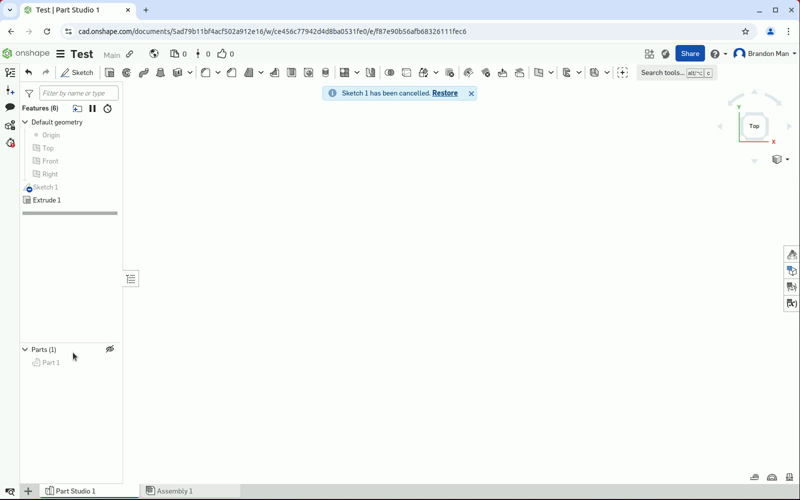
key(up)
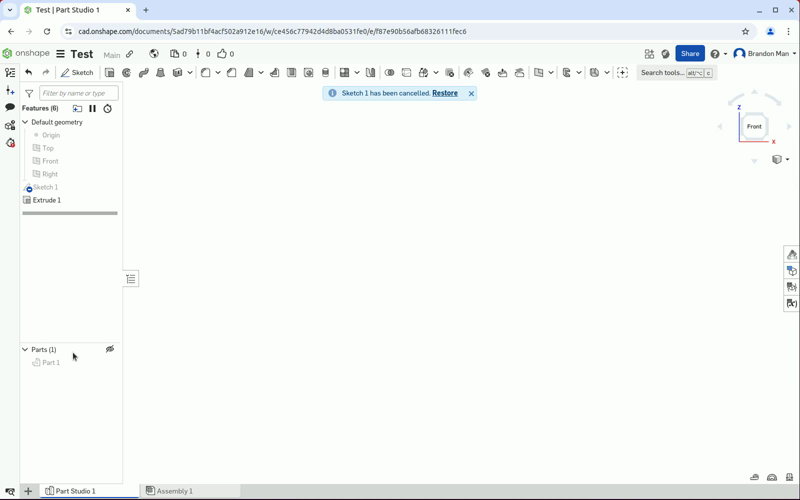
key_up(shift)
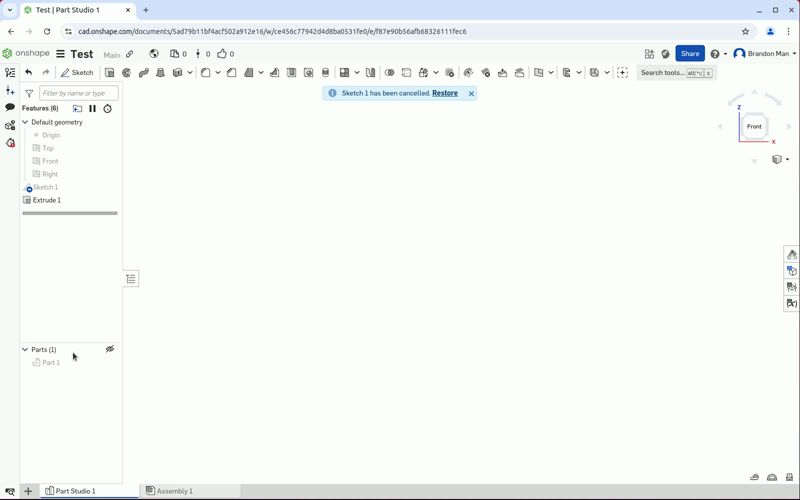
key(space)
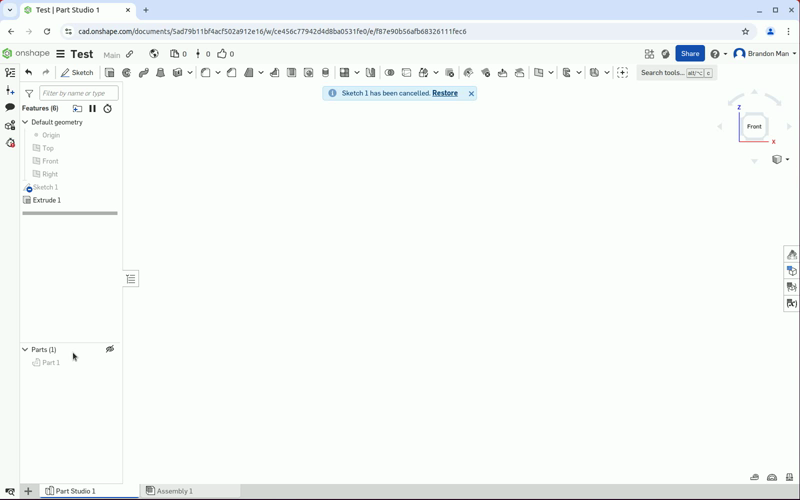
key_down(shift)
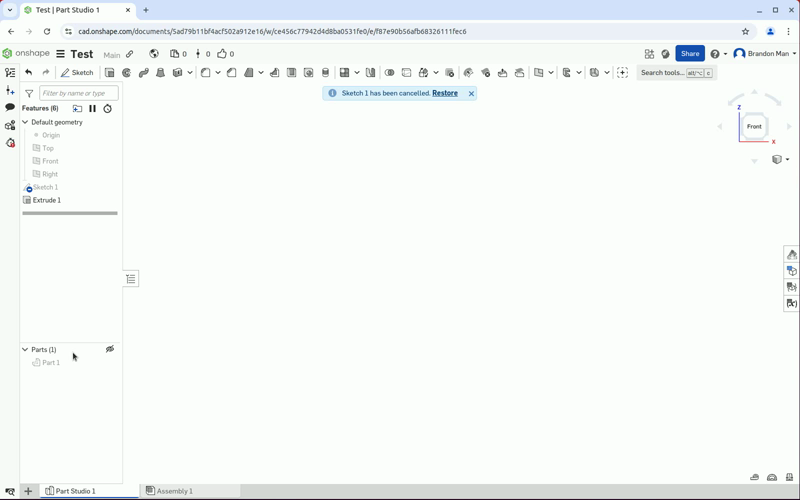
key(left)
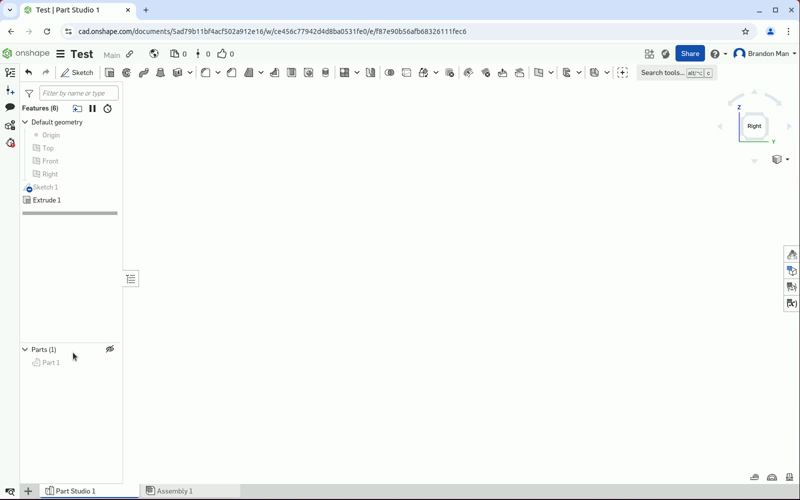
key_up(shift)
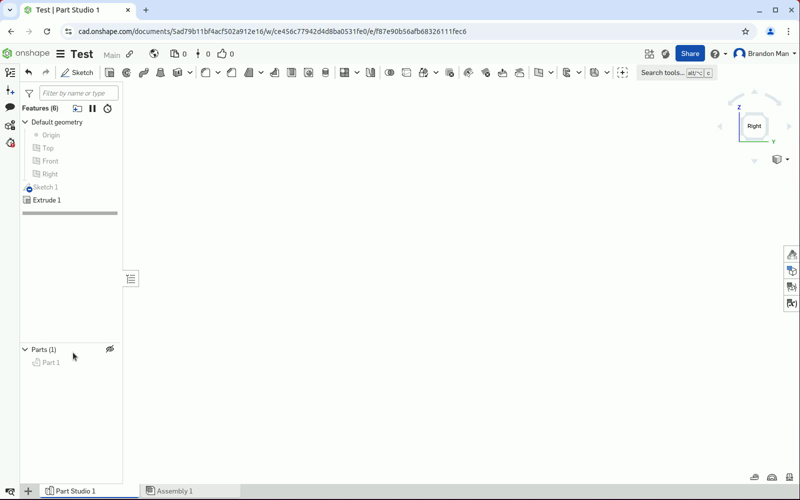
mouse_move(73, 352)
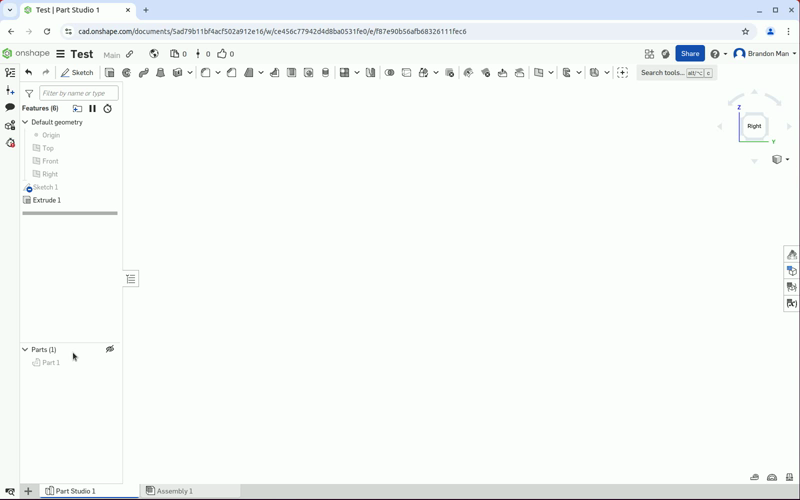
key(shift+y)
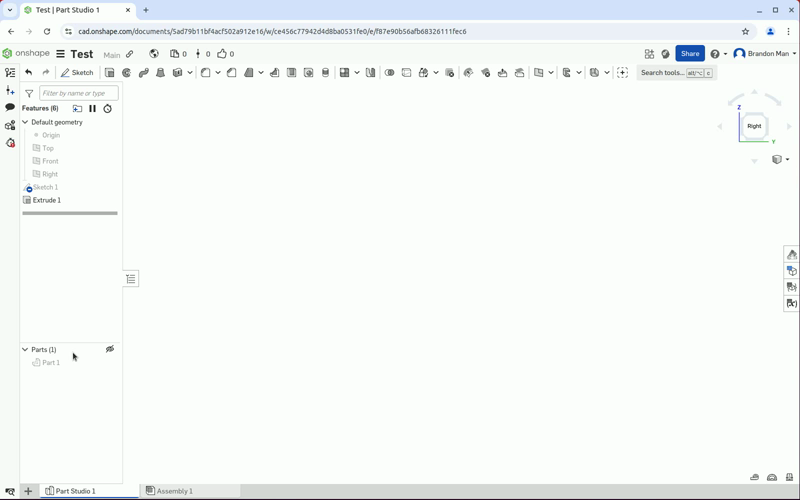
key(shift+s)
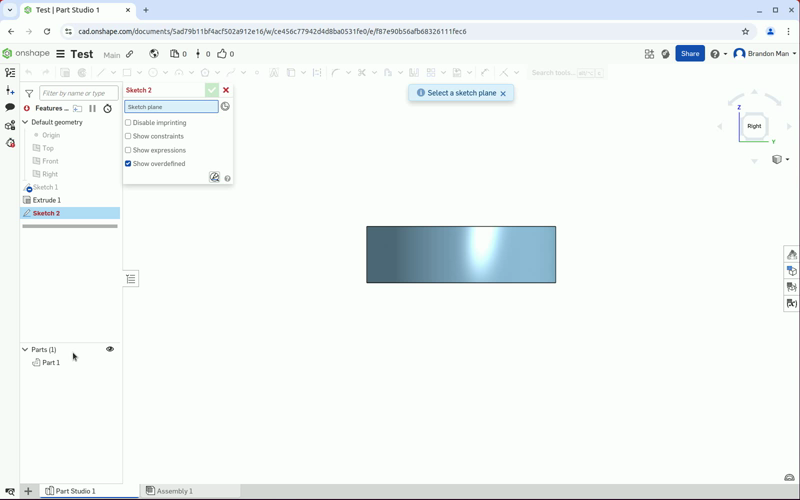
mouse_move(73, 176)
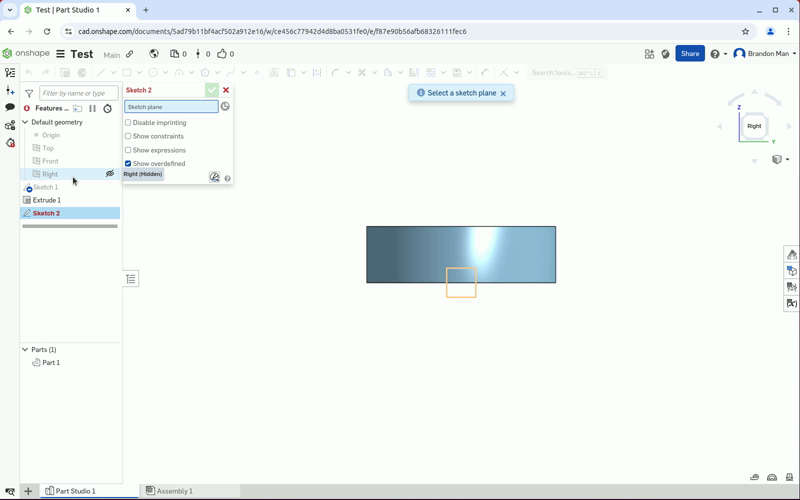
click(73, 176)
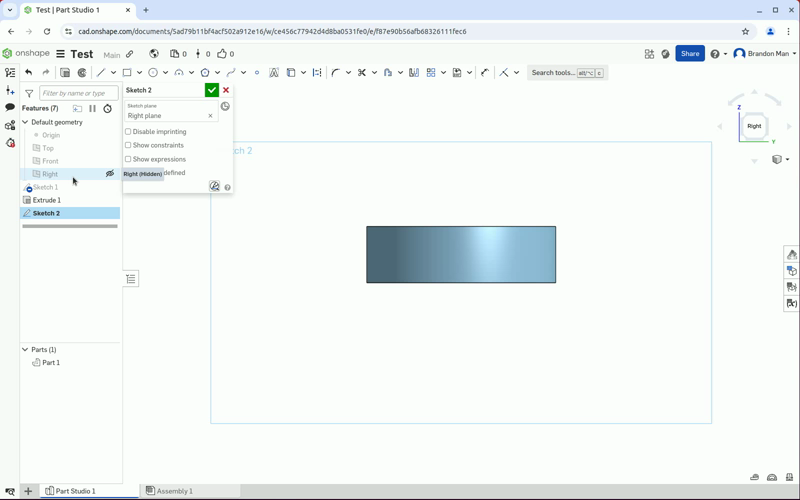
mouse_move(73, 352)
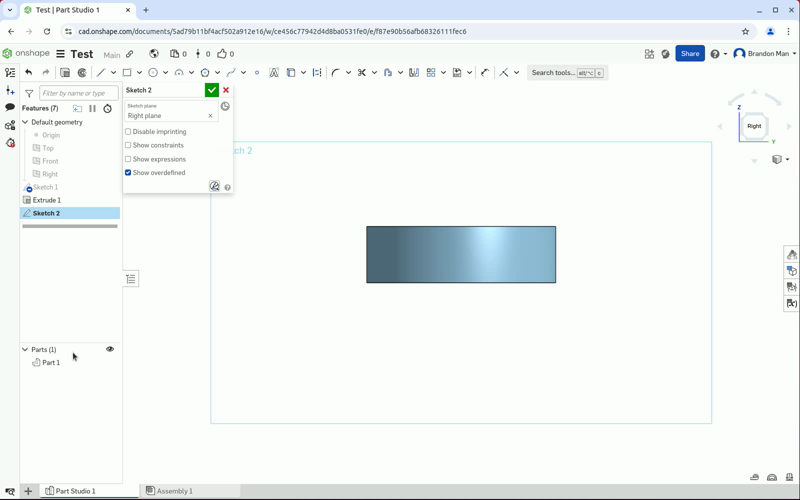
key(y)
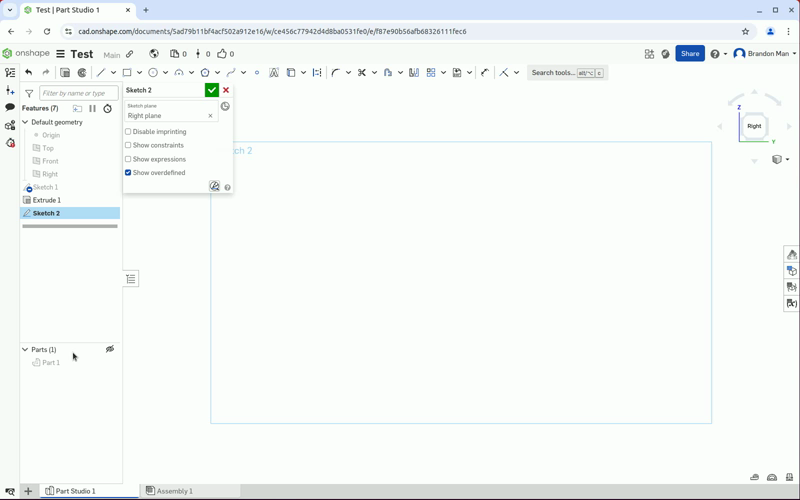
key(c)
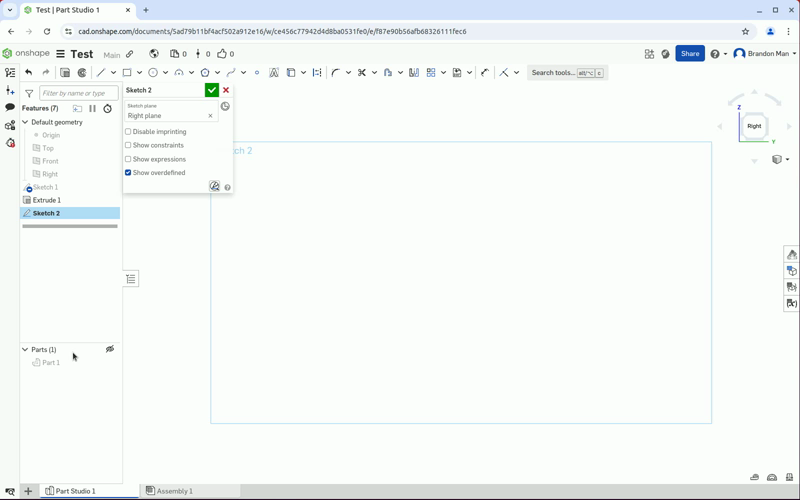
key_down(shift)
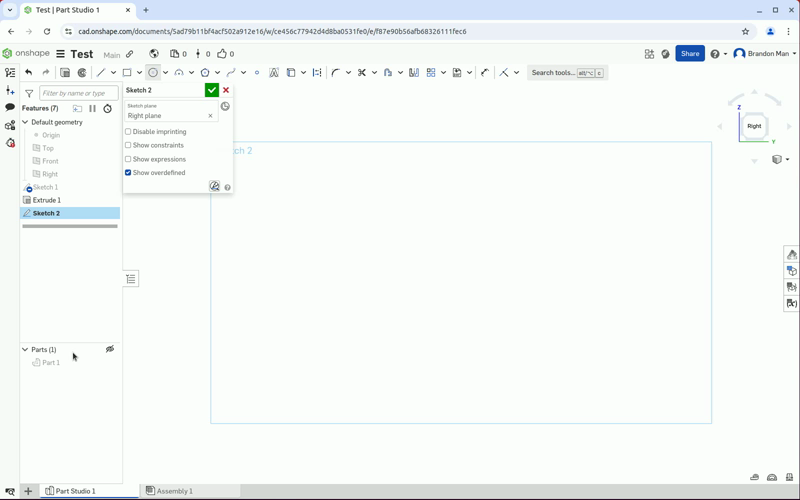
mouse_move(461, 226)
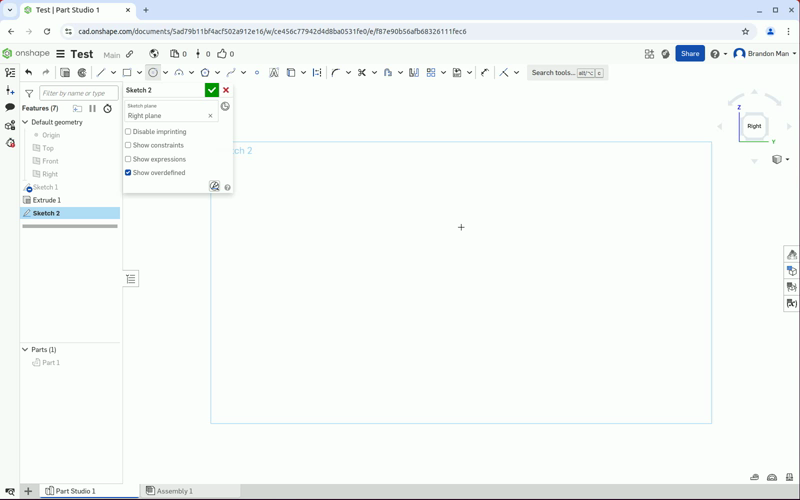
click(461, 226)
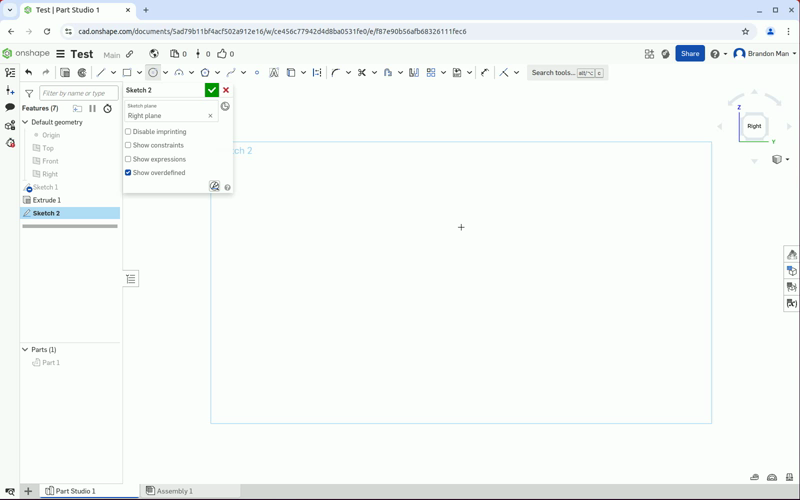
key_up(shift)
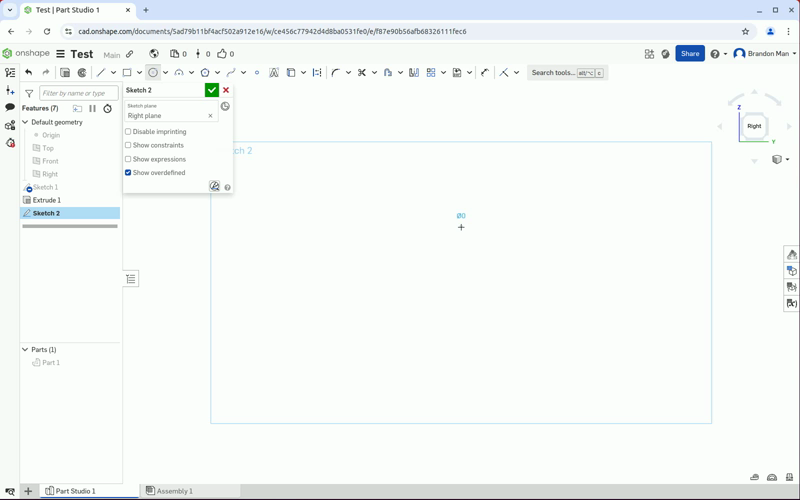
mouse_move(518, 226)
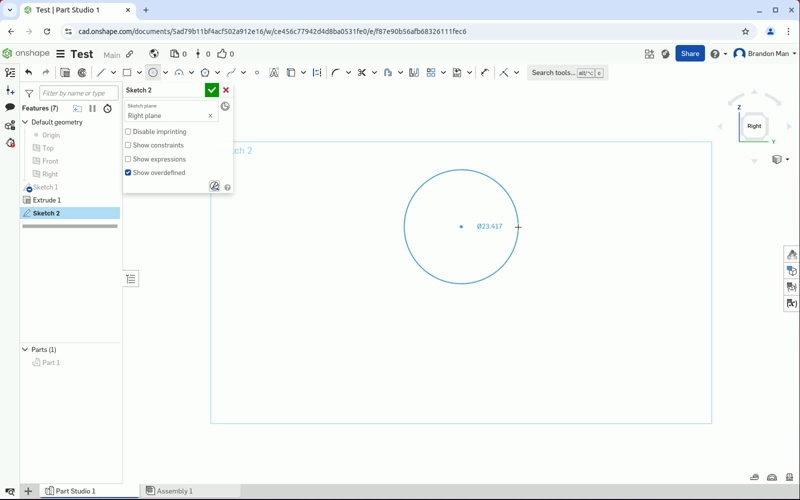
click(518, 226)
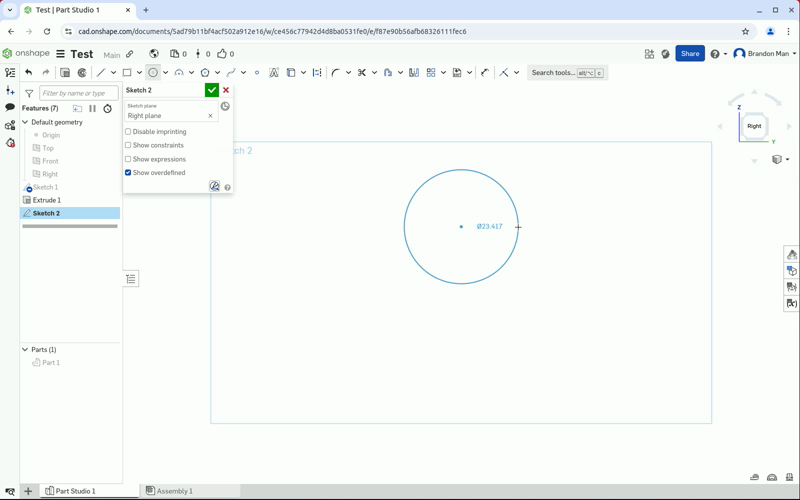
key(esc)
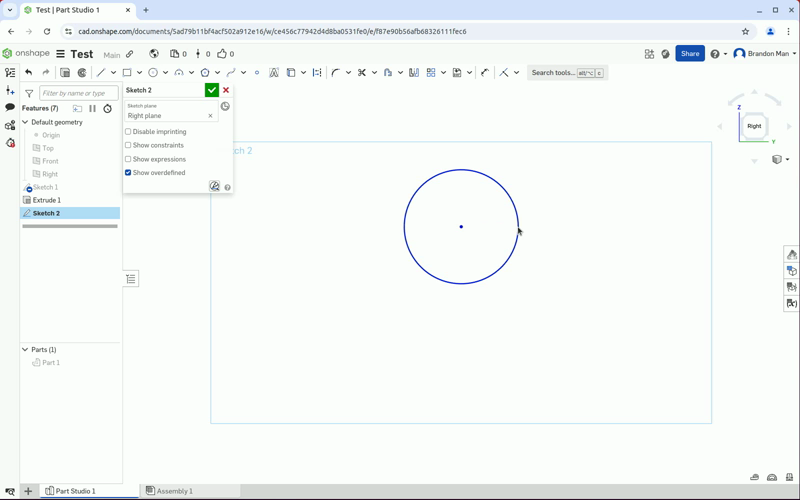
key(c)
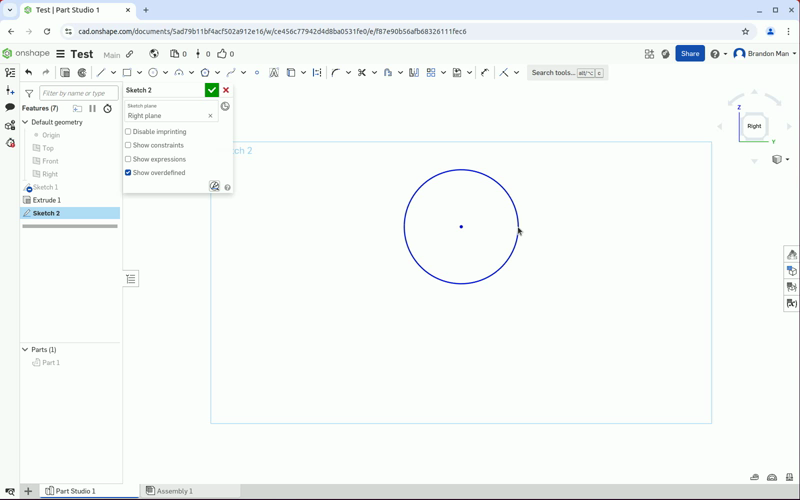
key_down(shift)
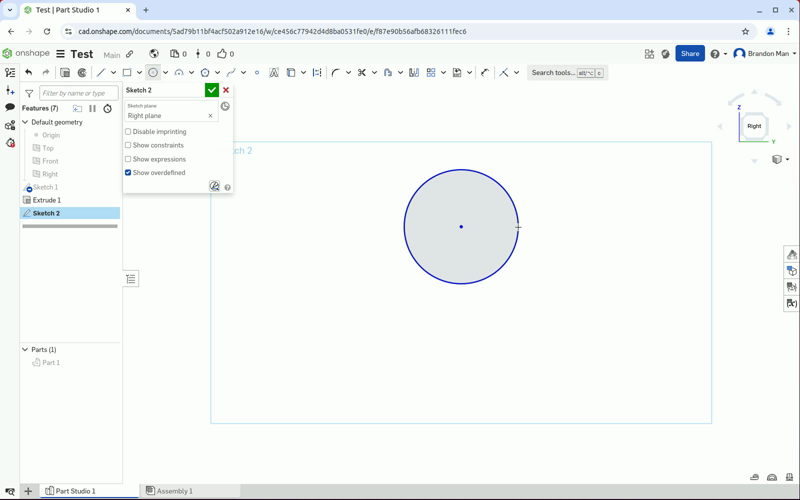
mouse_move(461, 198)
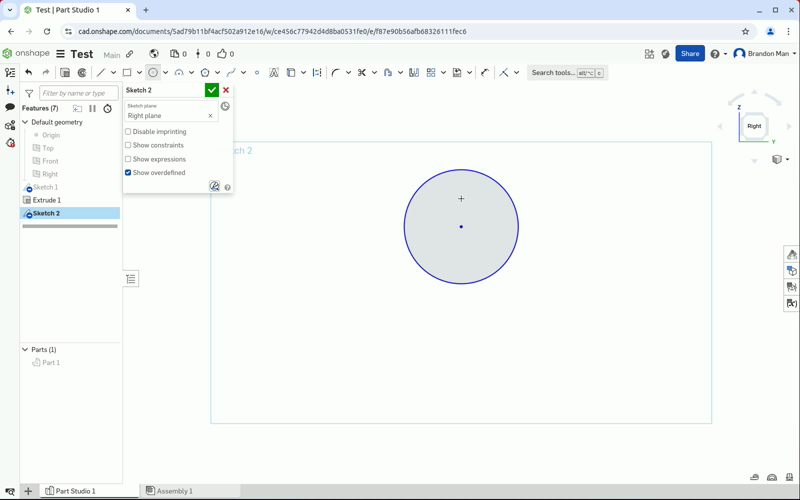
click(461, 198)
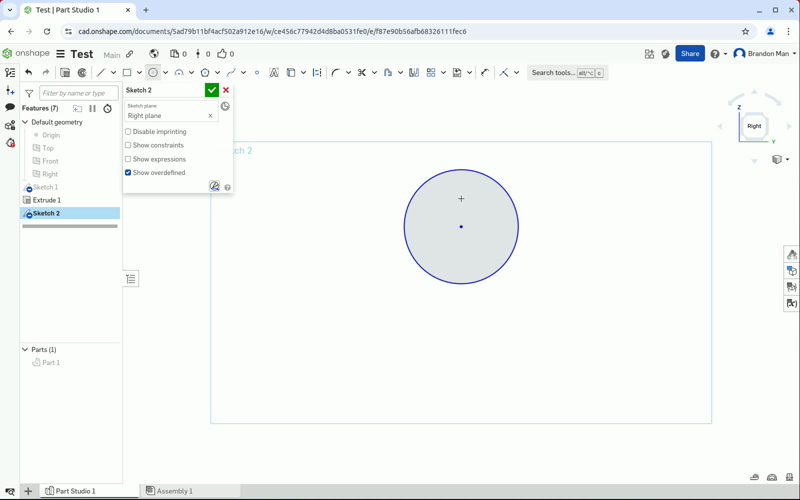
key_up(shift)
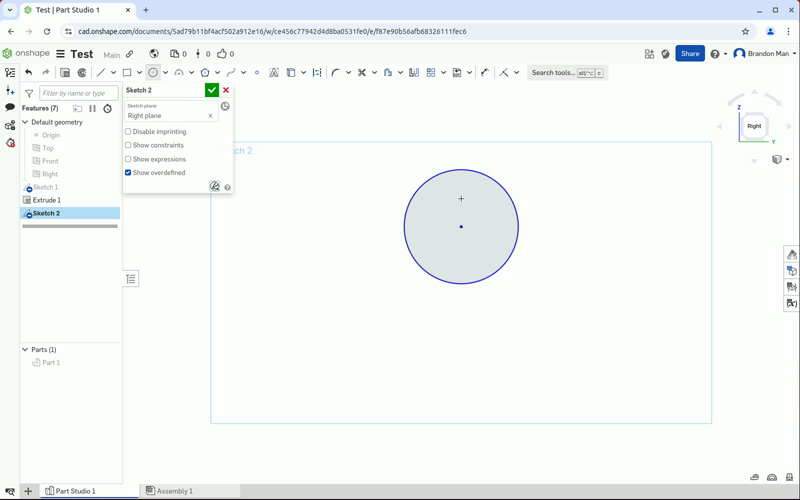
mouse_move(470, 198)
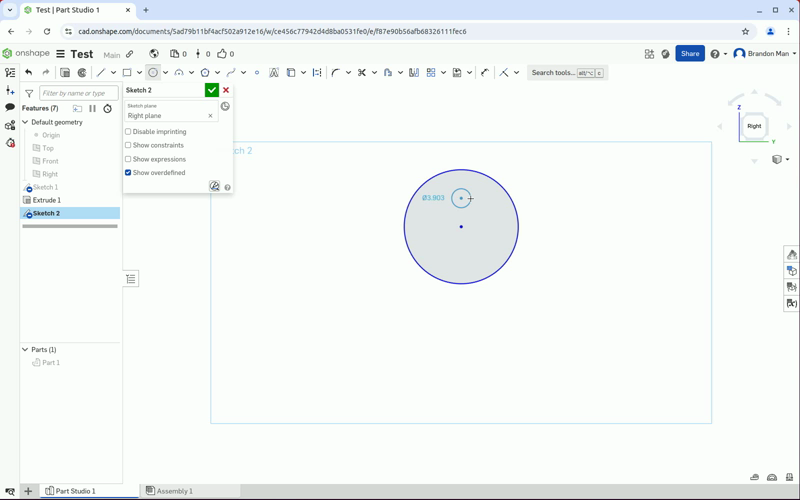
click(470, 198)
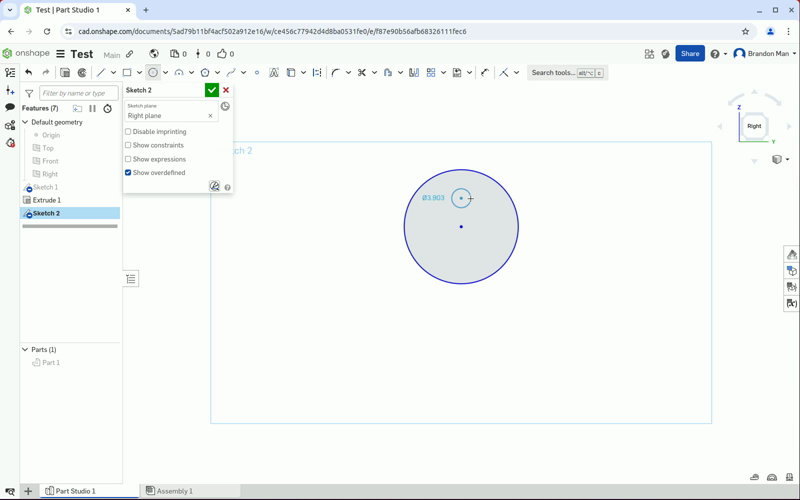
key(esc)
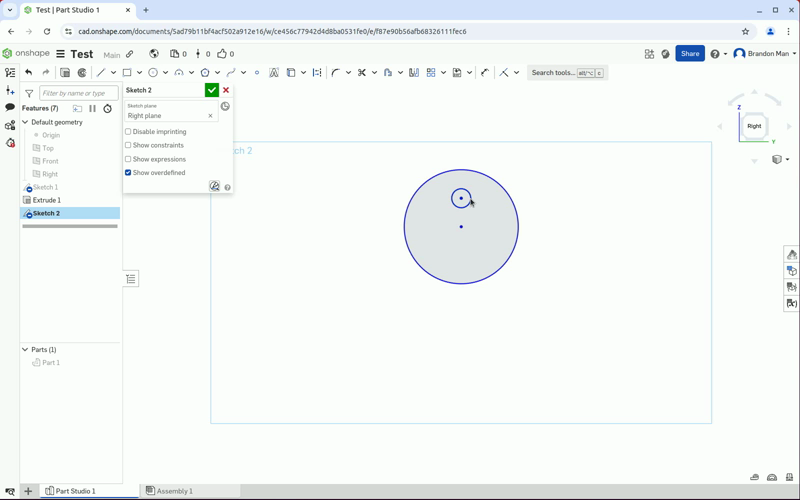
mouse_move(461, 176)
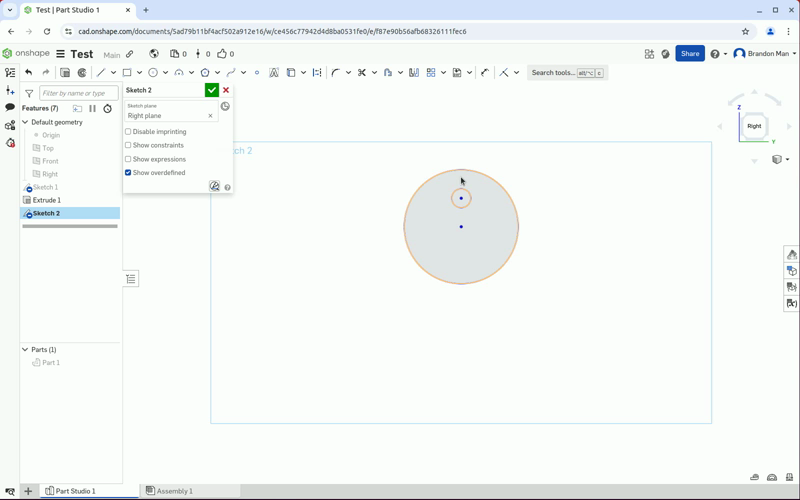
click(461, 176)
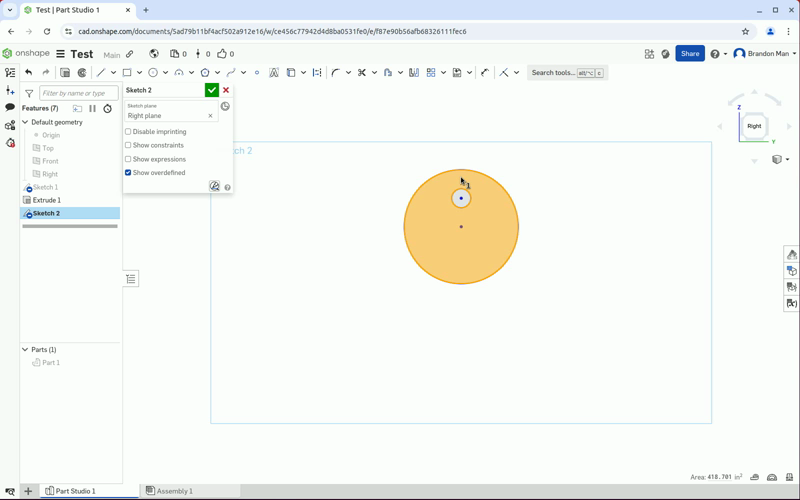
mouse_move(73, 352)
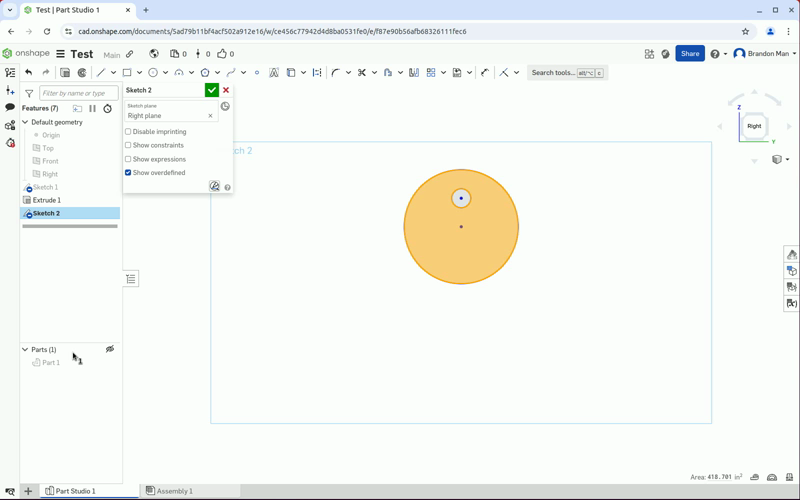
key(shift+y)
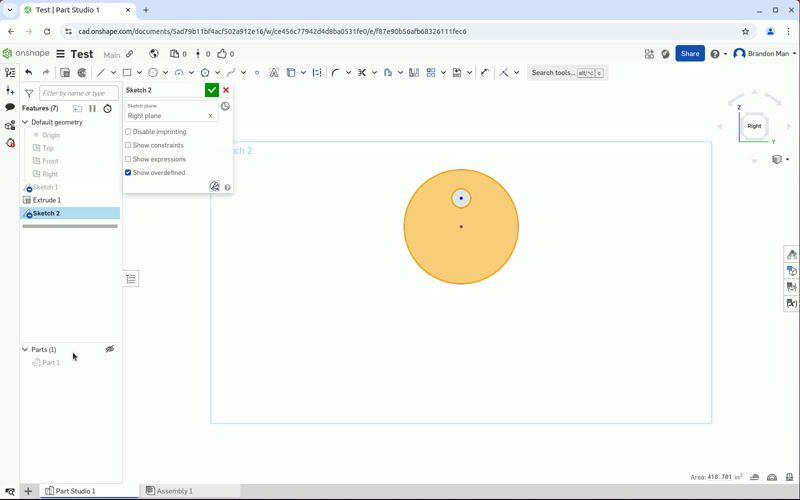
key(shift+e)
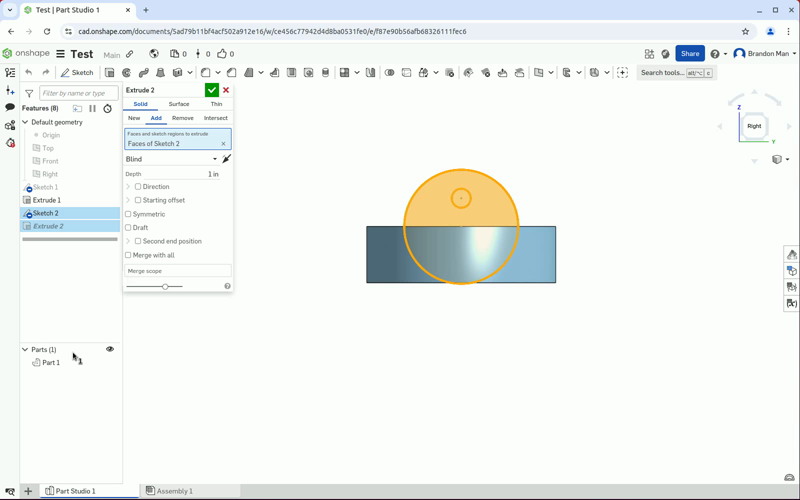
mouse_move(143, 106)
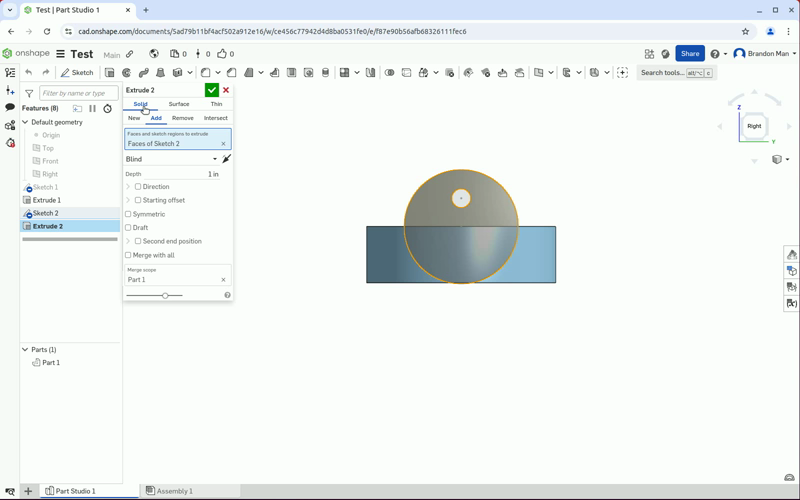
click(143, 106)
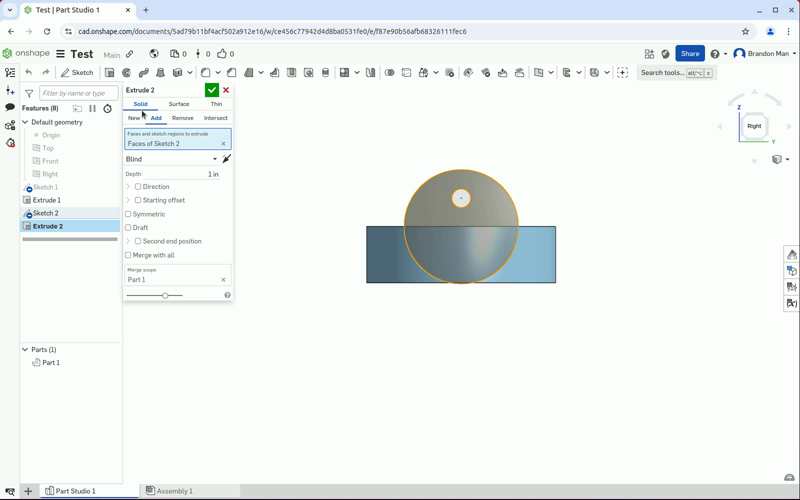
mouse_move(137, 120)
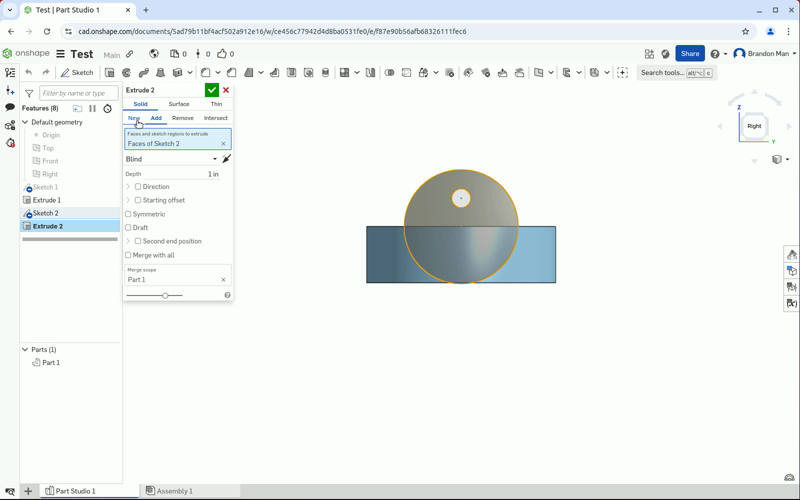
click(137, 120)
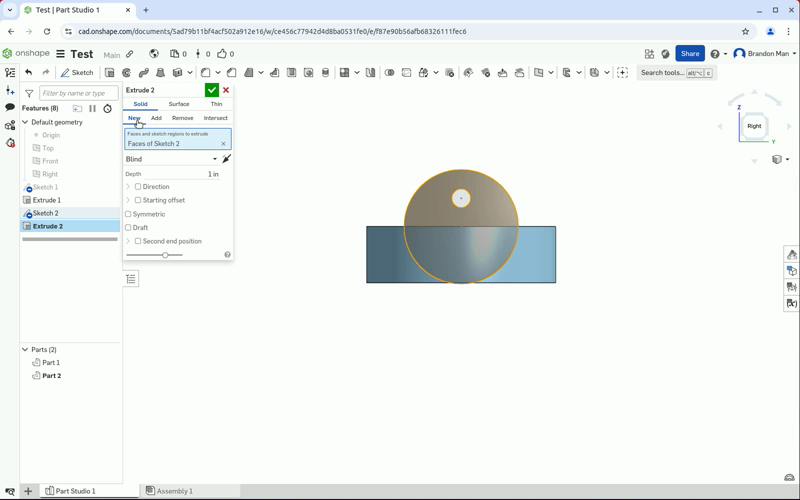
key(tab, 4)
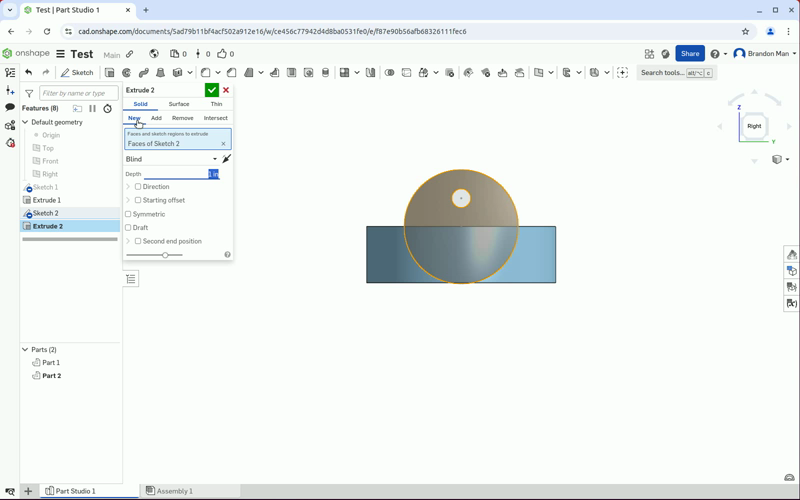
text(9.628)
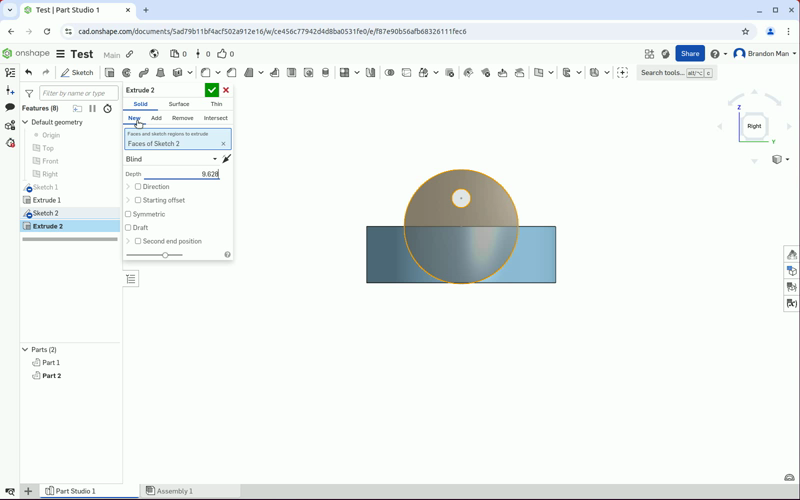
key(tab, 3)
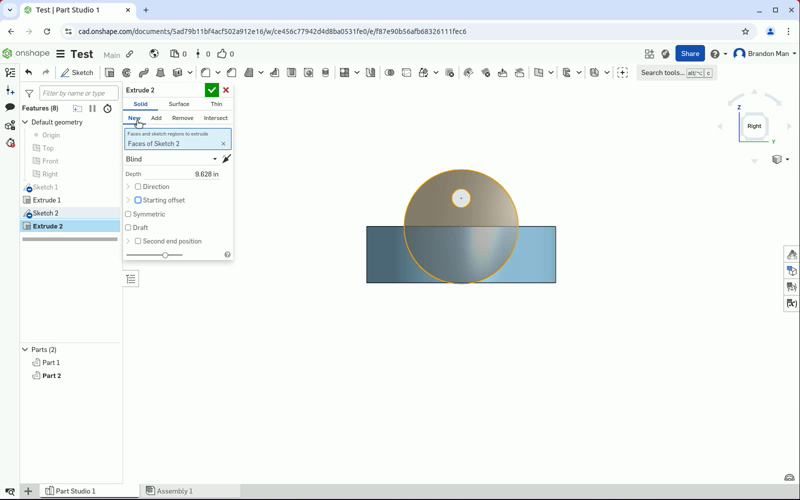
key(tab, 2)
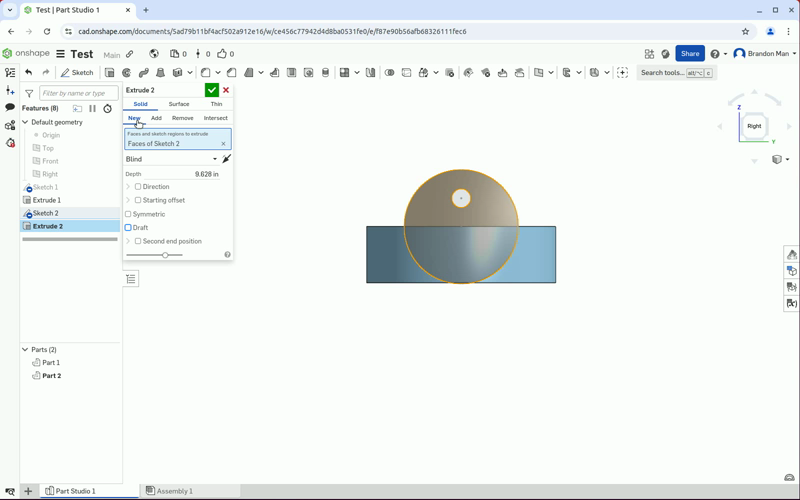
key(space)
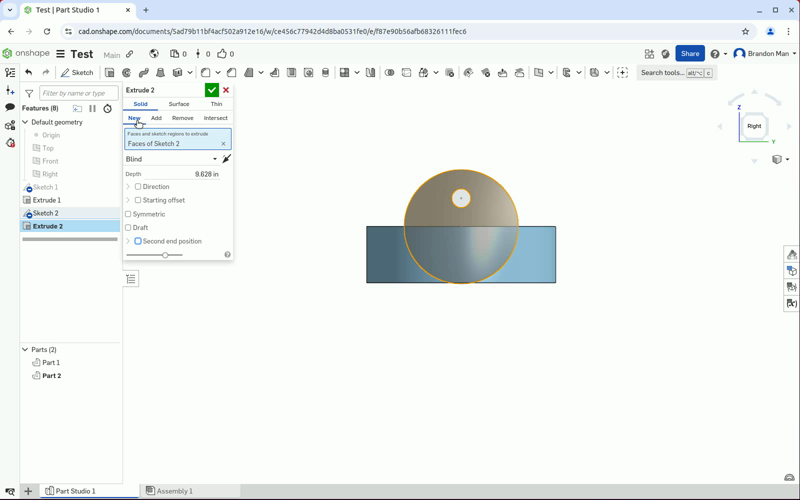
key(tab, 3)
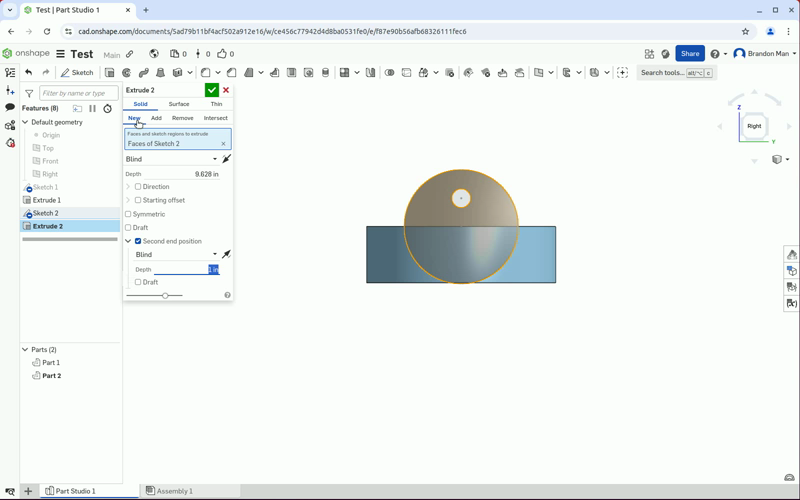
text(9.628)
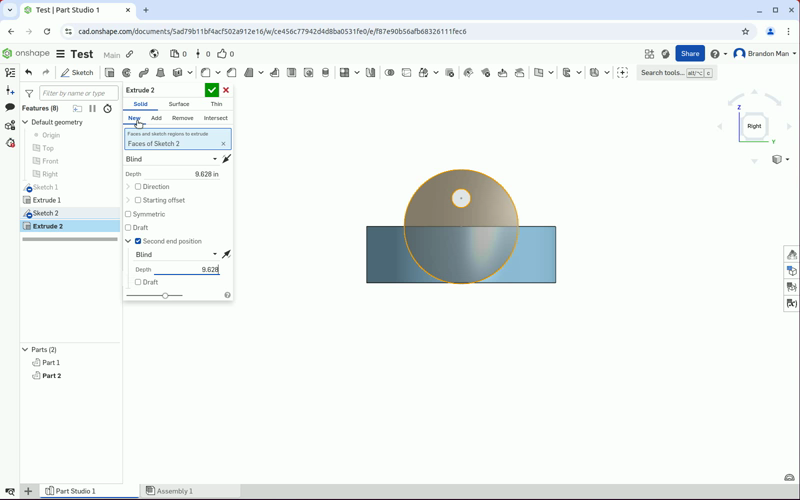
key(enter)
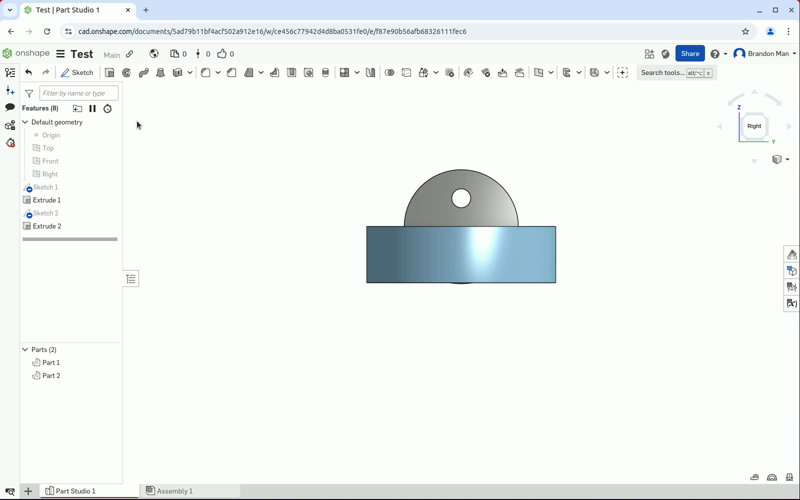
key(shift+h)
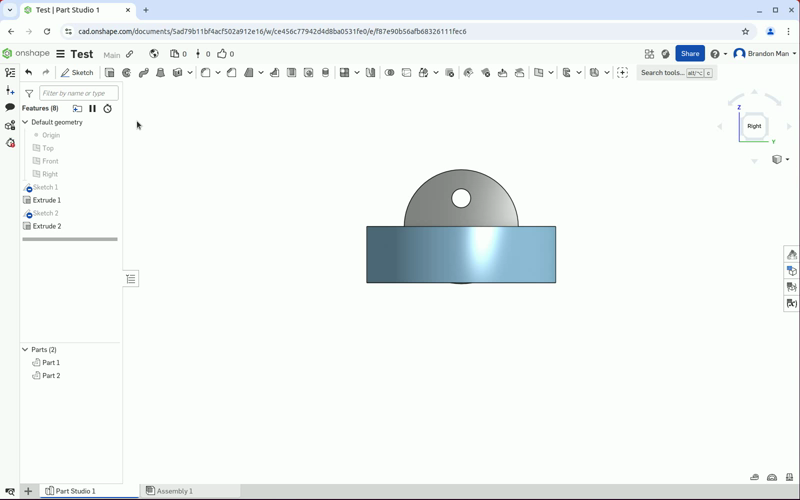
key(shift+h)
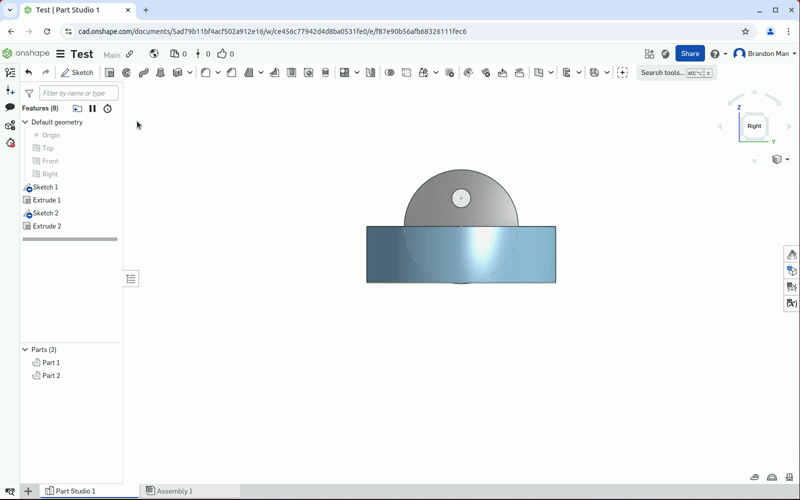
key(shift+7)
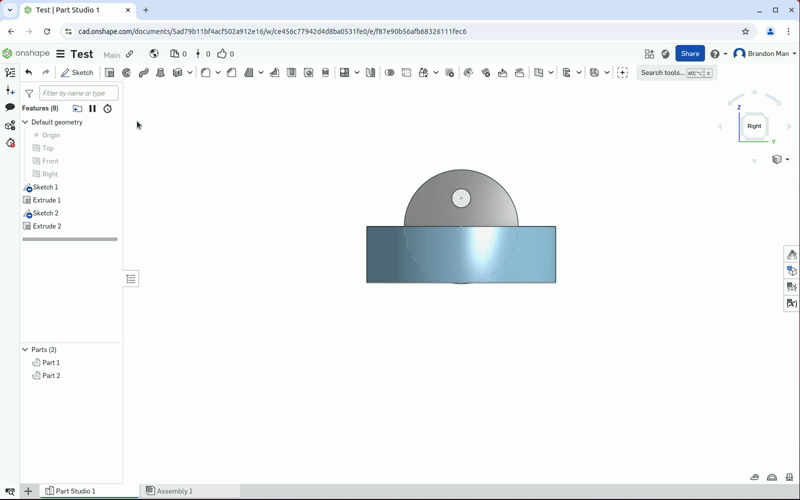
key(right, 2)
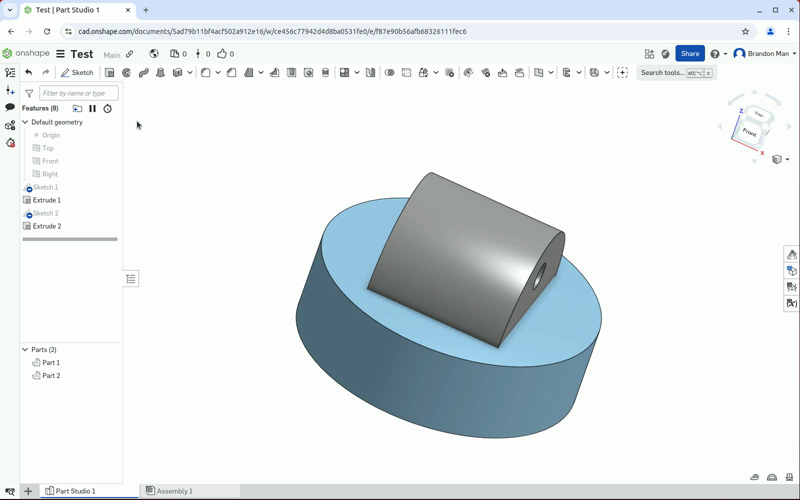
key(down, 2)
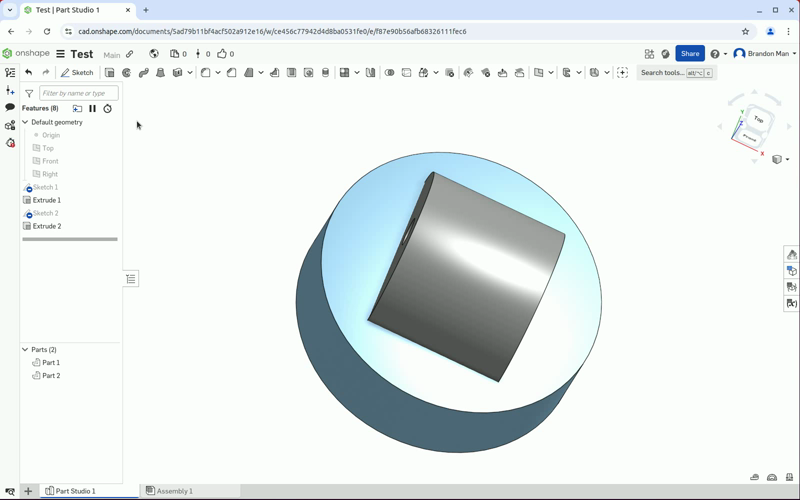
key(up, 2)
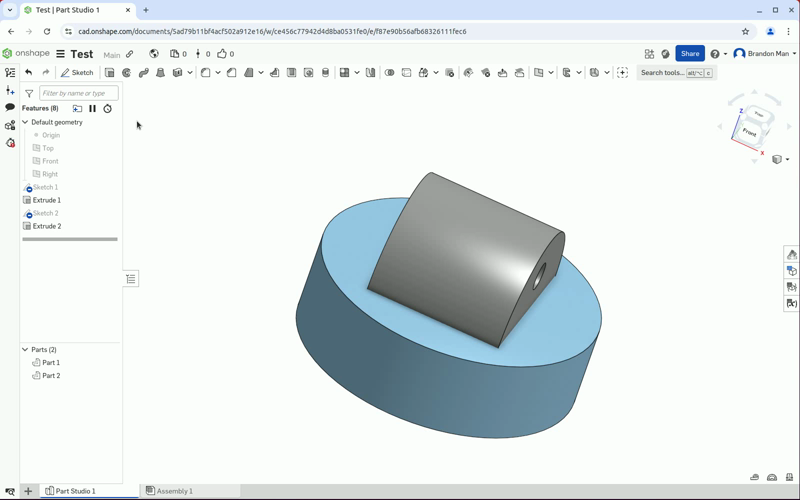
key(left, 2)
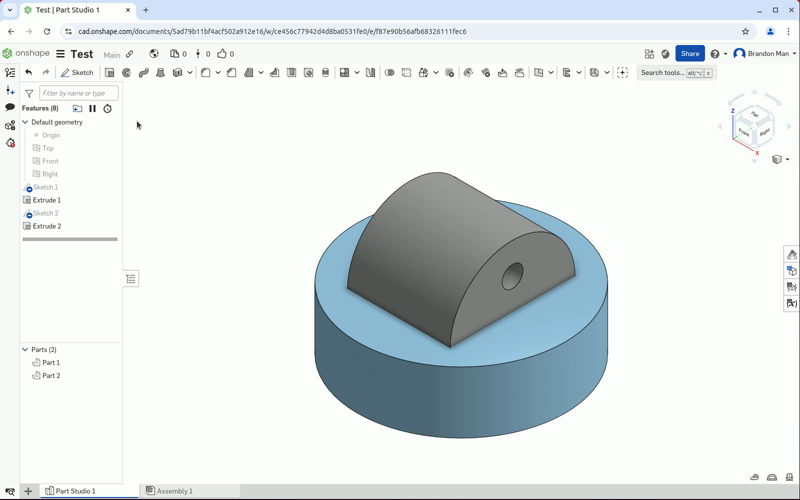
mouse_move(73, 189)
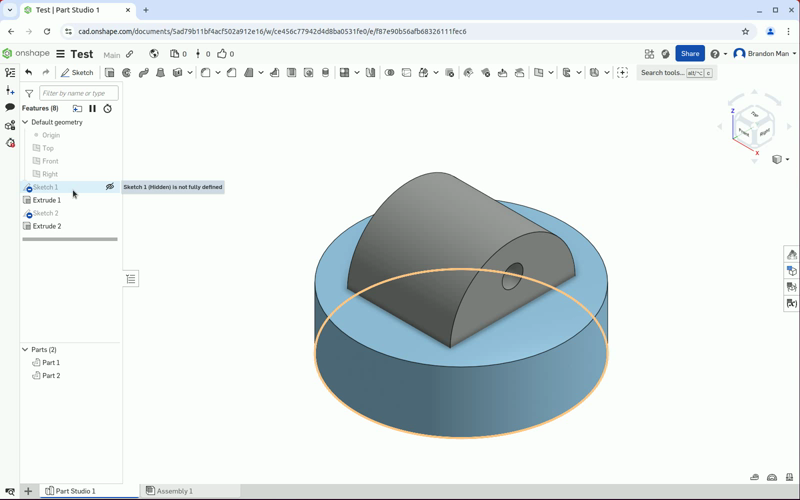
click(73, 189)